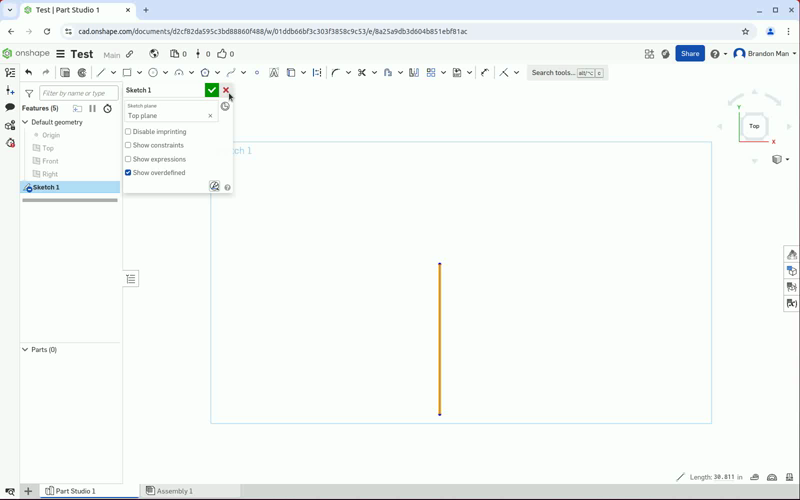
key(shift+h)
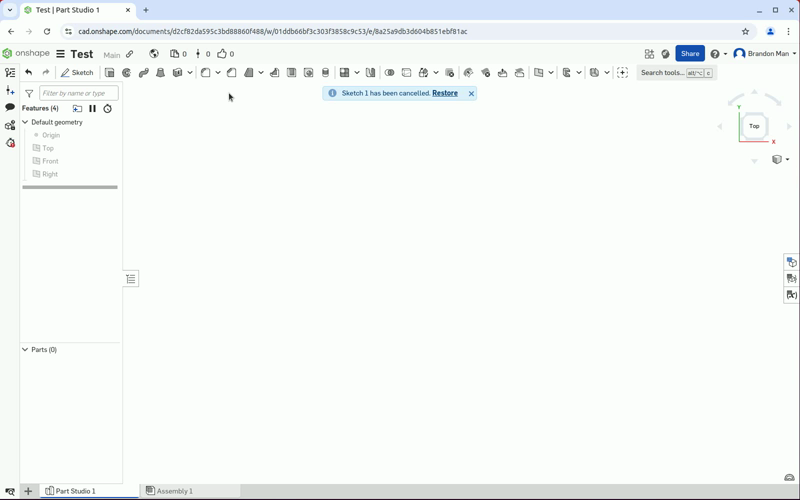
mouse_move(73, 352)
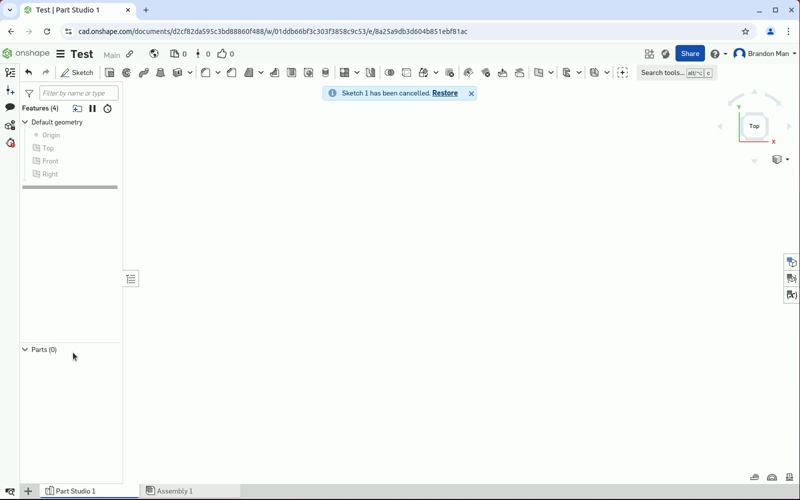
key(y)
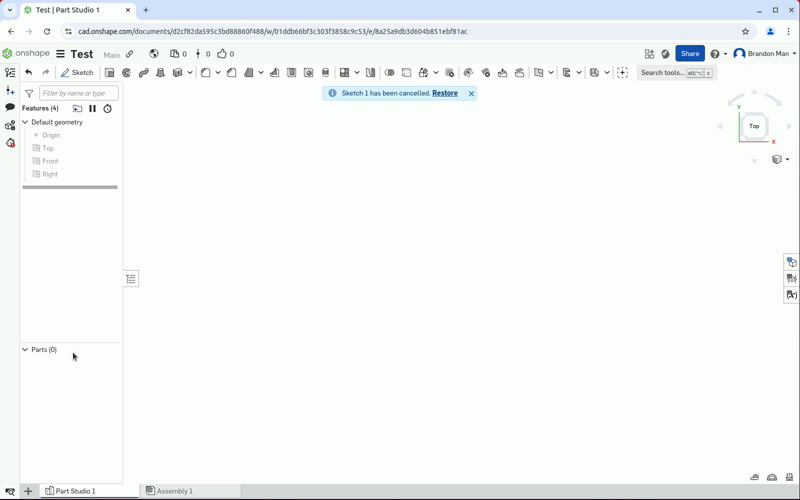
key(shift+p)
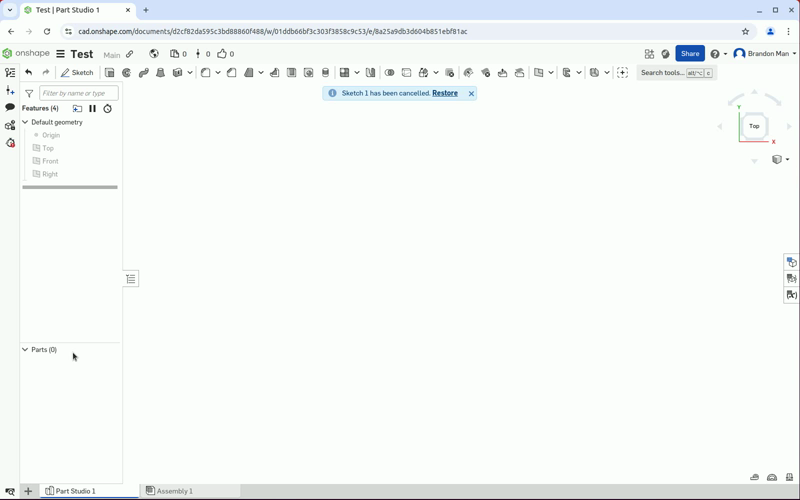
key(space)
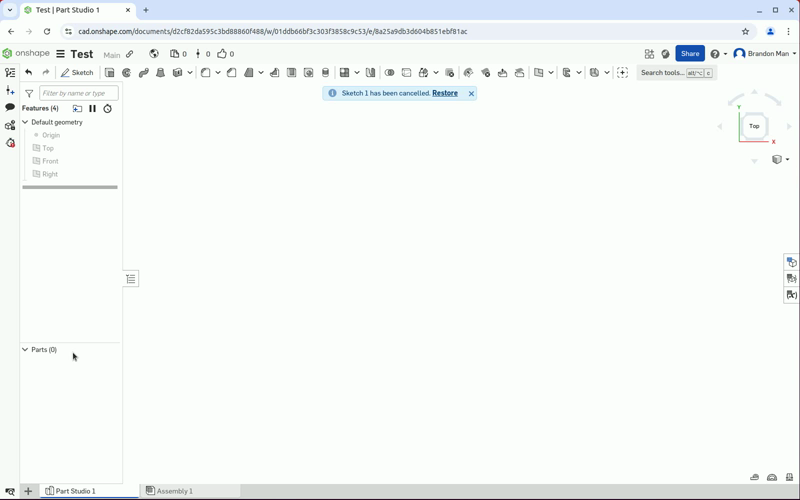
key_down(shift)
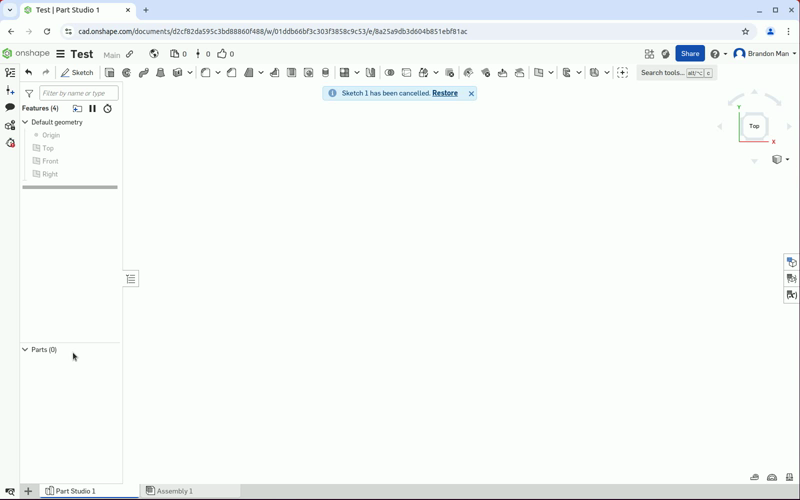
key(up)
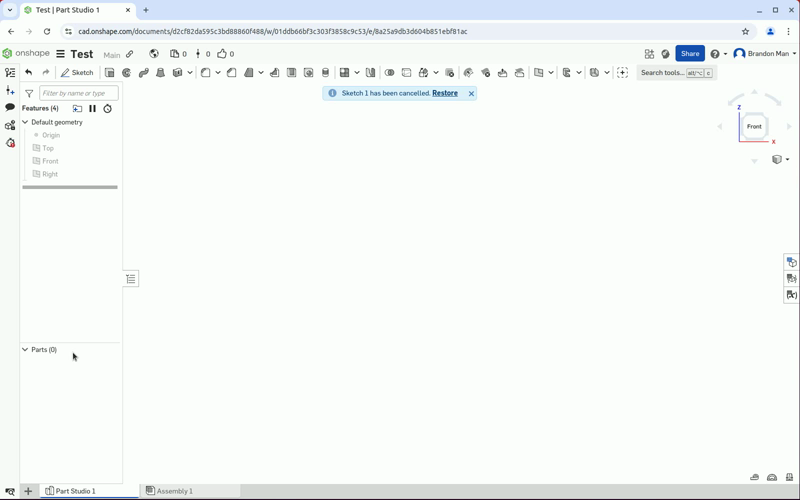
key_up(shift)
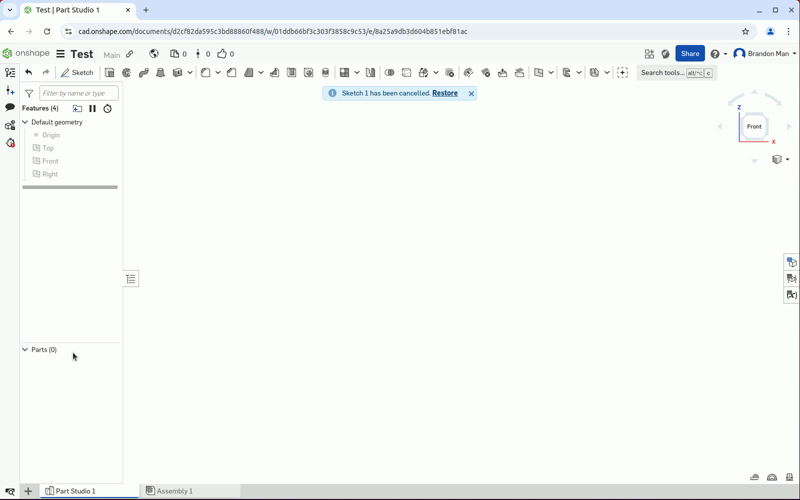
mouse_move(73, 352)
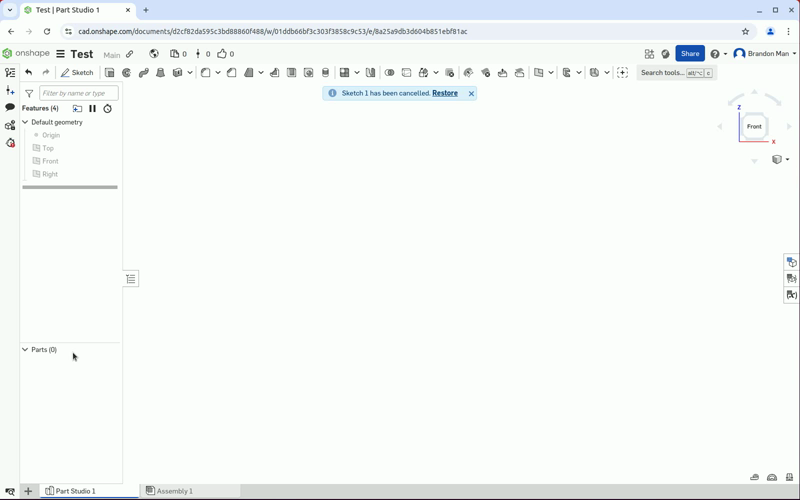
key(shift+y)
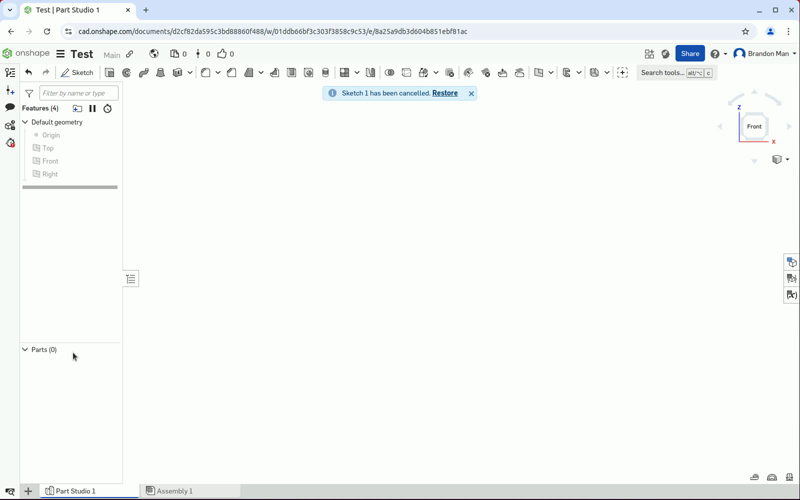
key(shift+s)
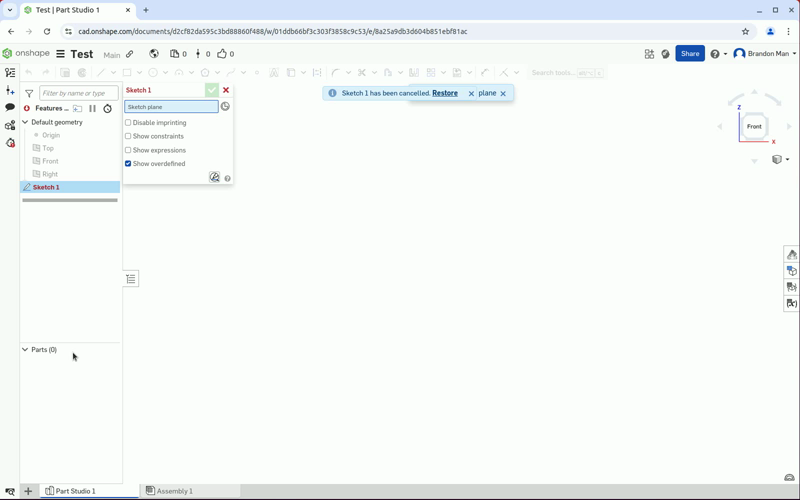
mouse_move(73, 163)
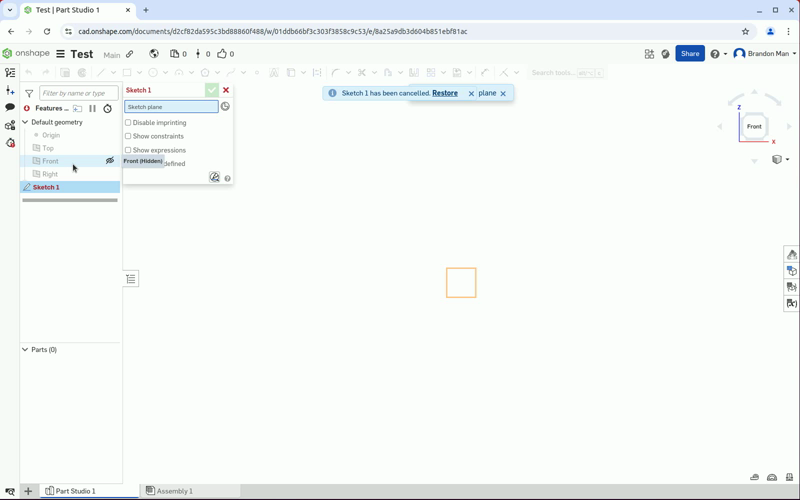
click(73, 163)
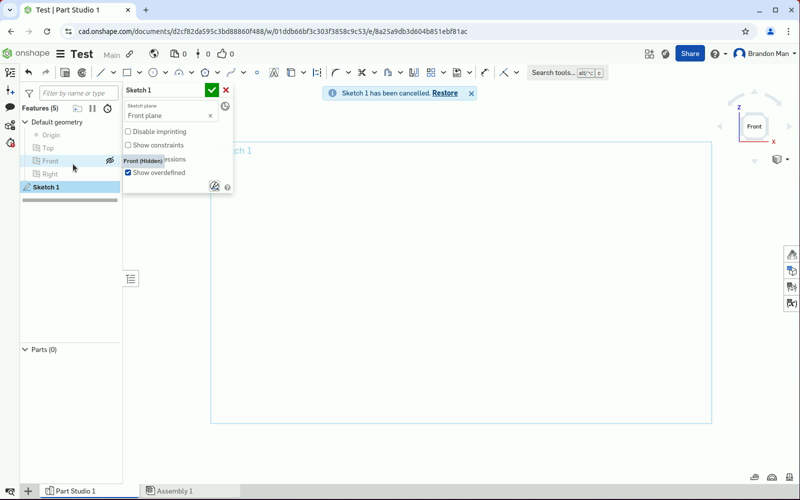
mouse_move(73, 352)
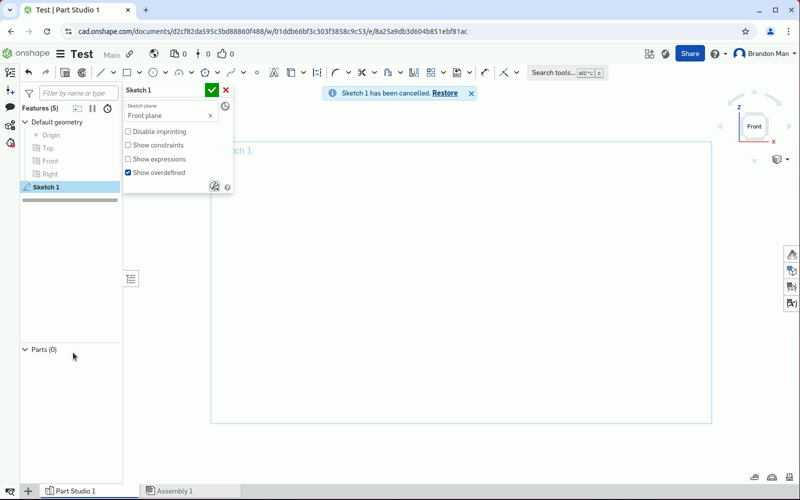
key(y)
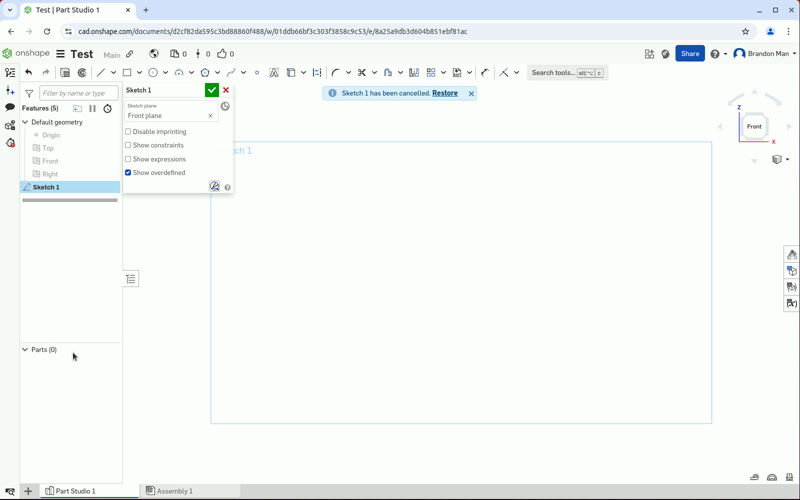
key(c)
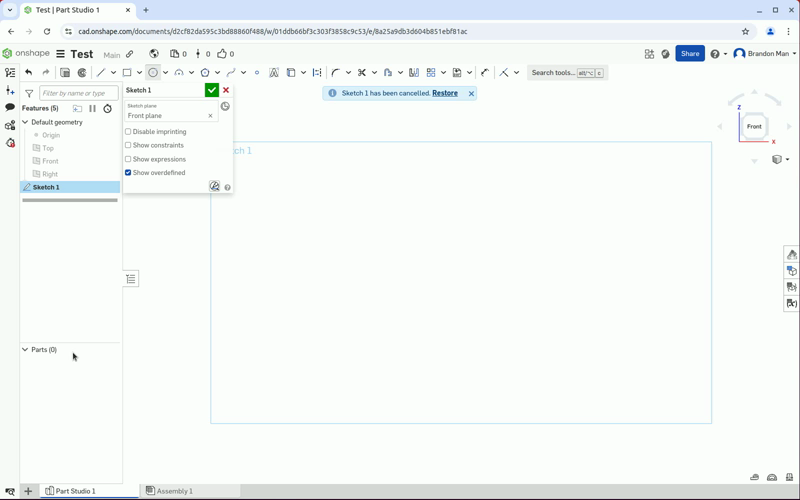
key_down(shift)
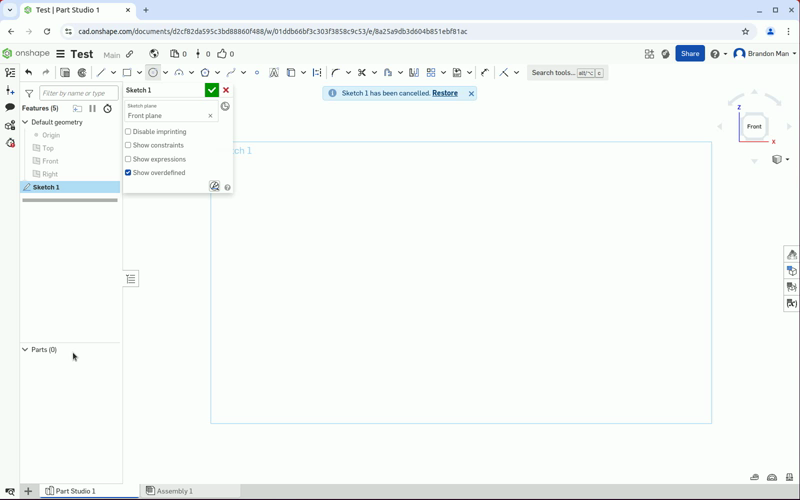
mouse_move(461, 282)
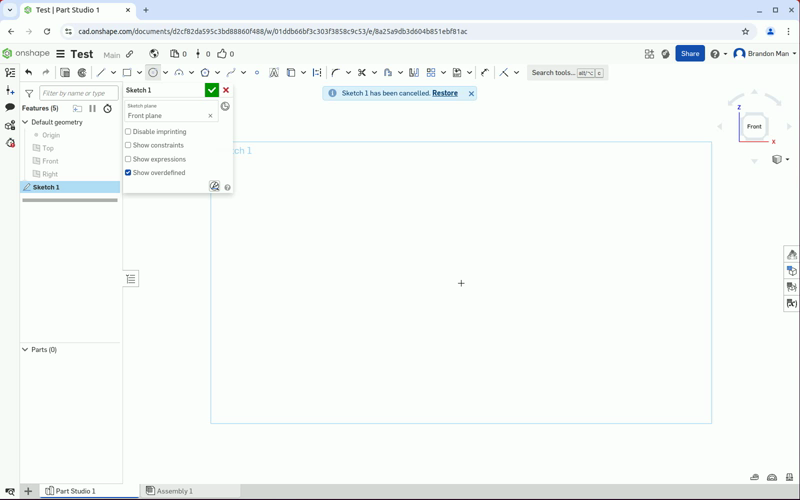
click(461, 282)
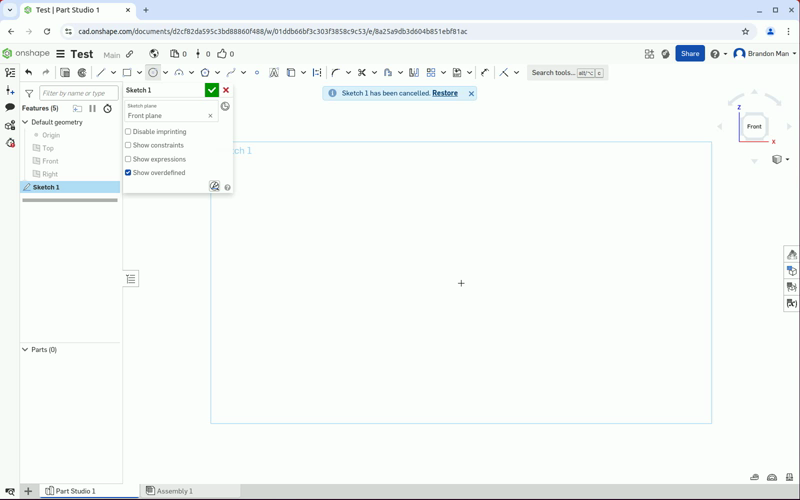
key_up(shift)
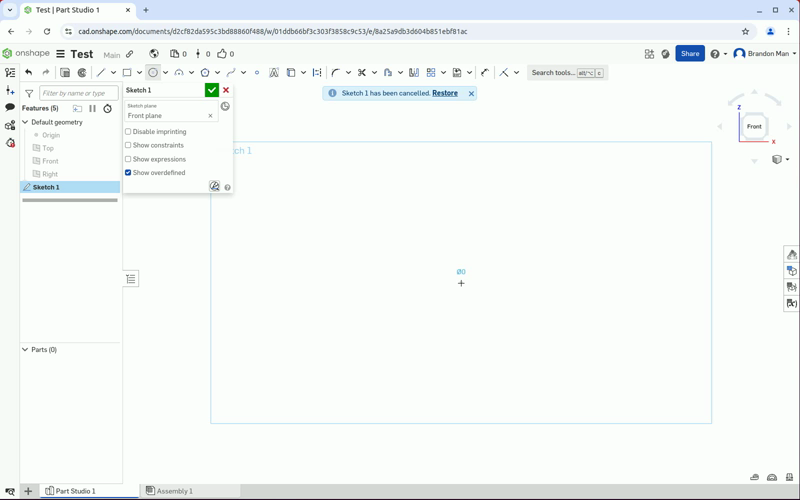
mouse_move(572, 282)
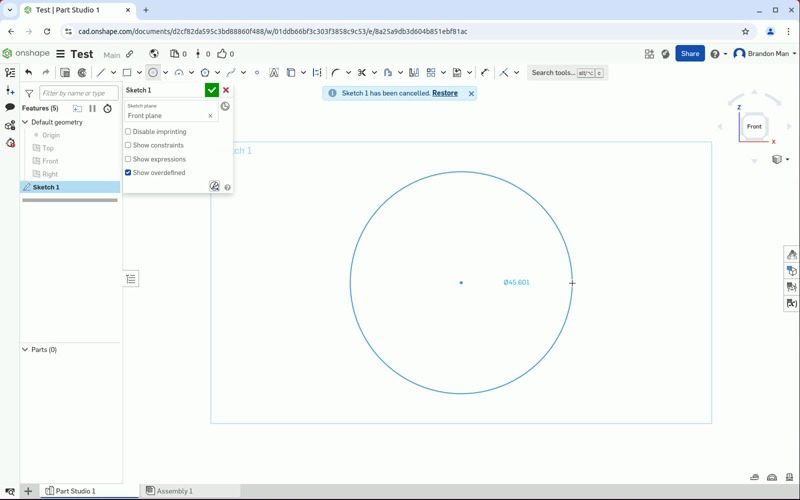
click(572, 282)
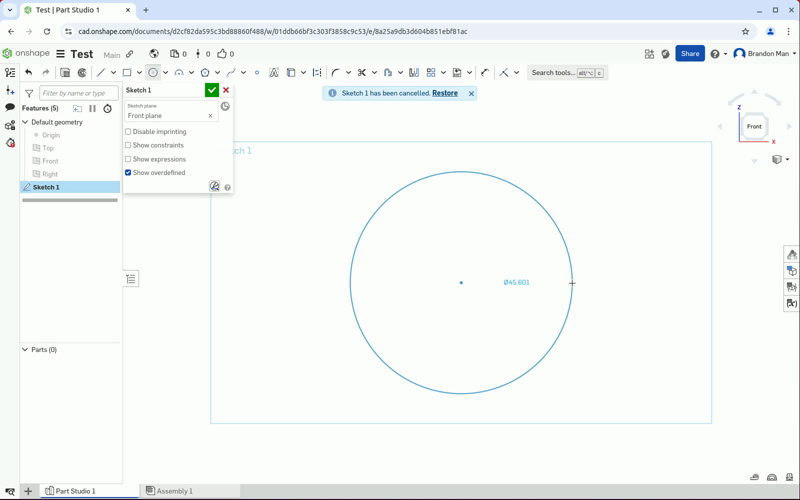
key(esc)
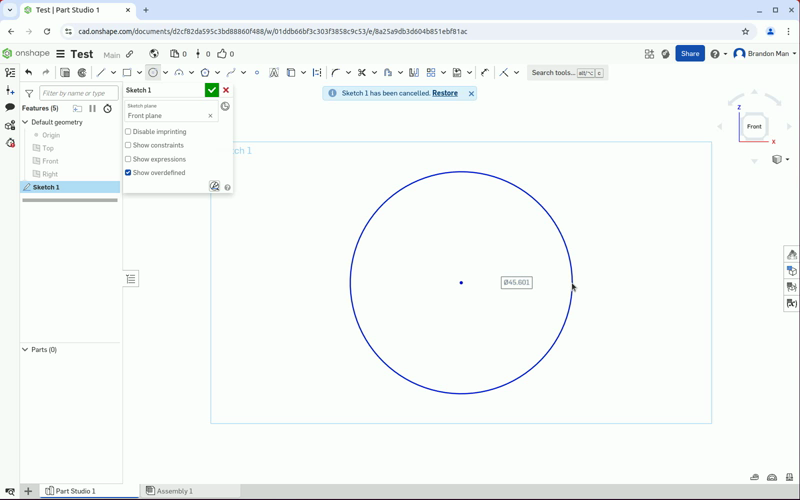
key(c)
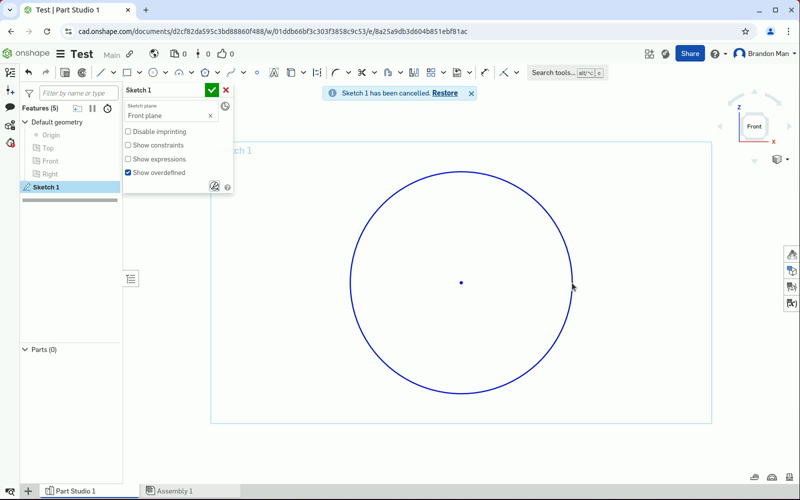
key_down(shift)
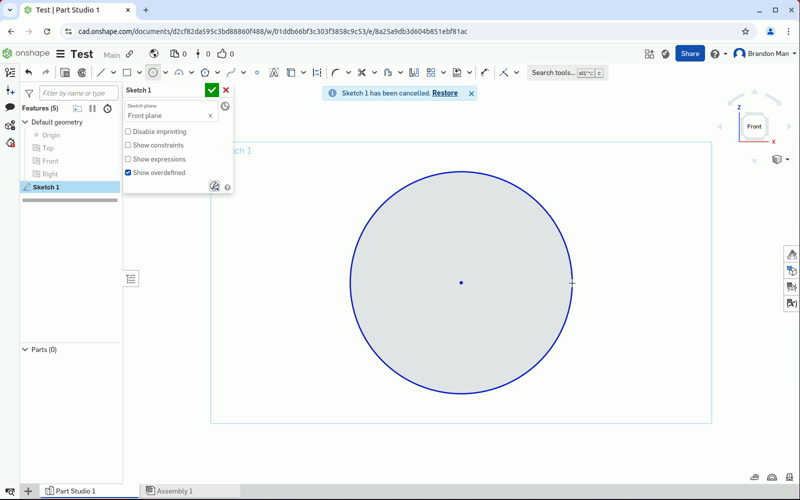
mouse_move(461, 282)
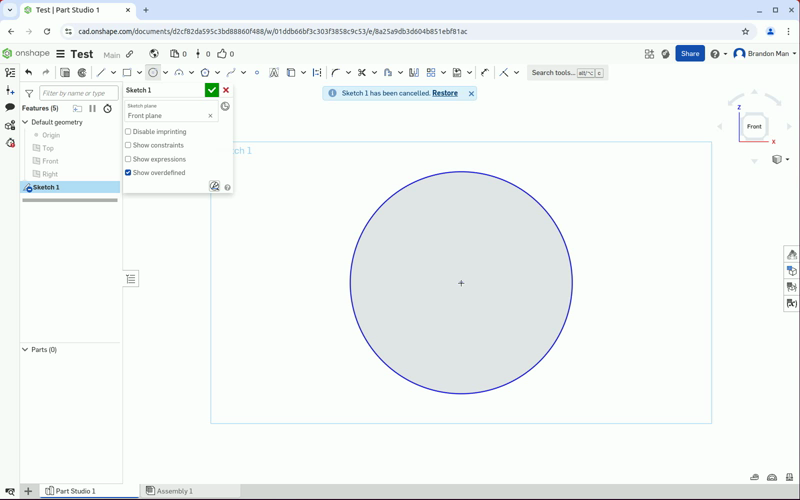
click(461, 282)
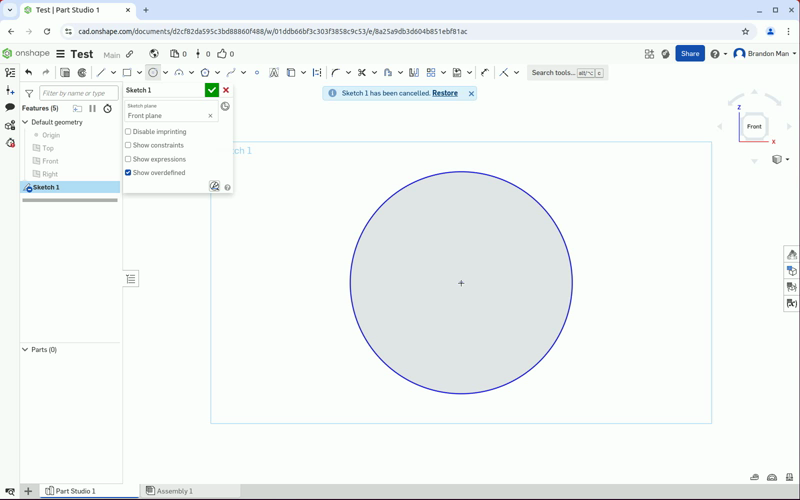
key_up(shift)
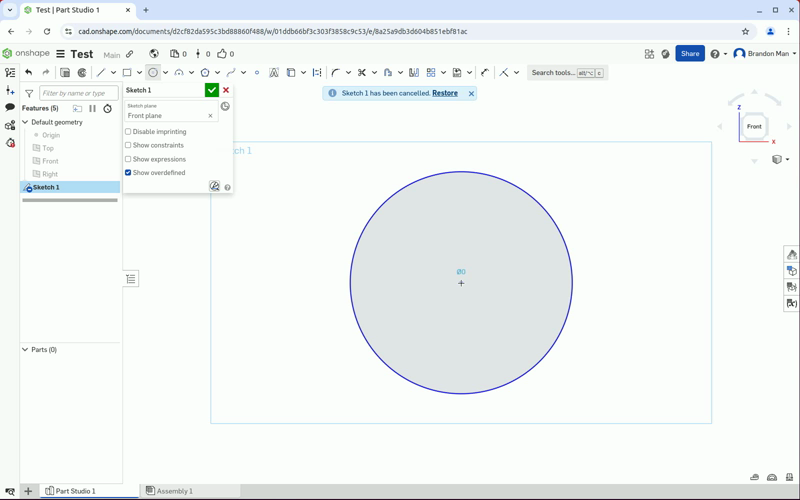
mouse_move(560, 282)
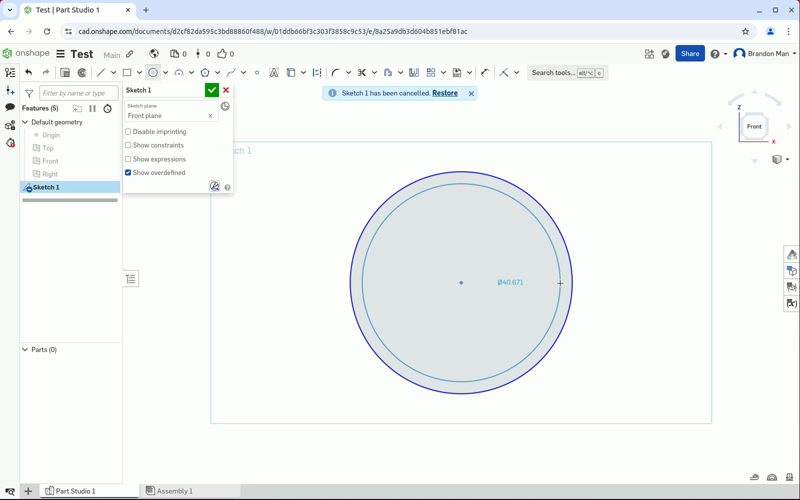
click(560, 282)
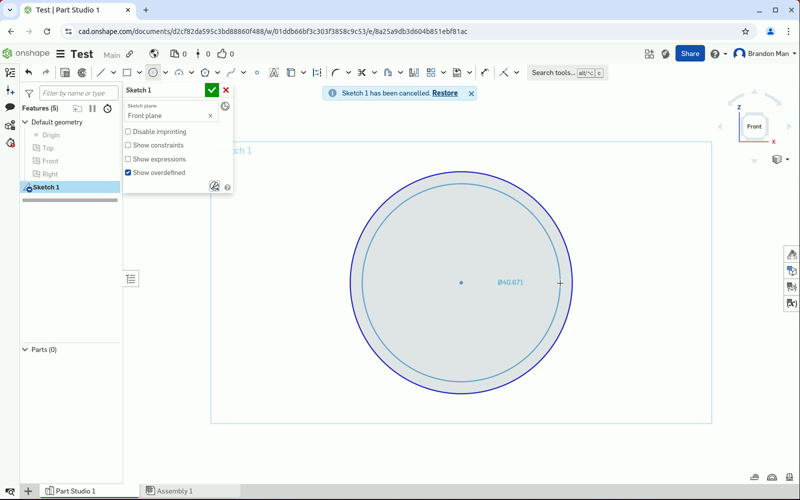
key(esc)
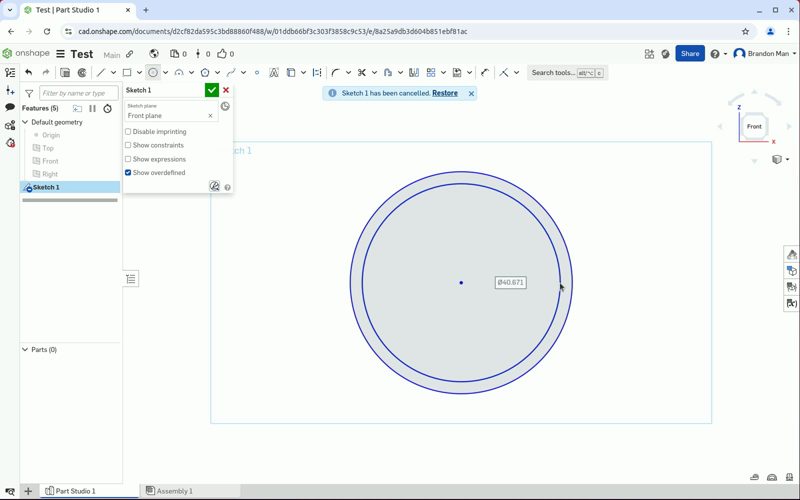
mouse_move(519, 370)
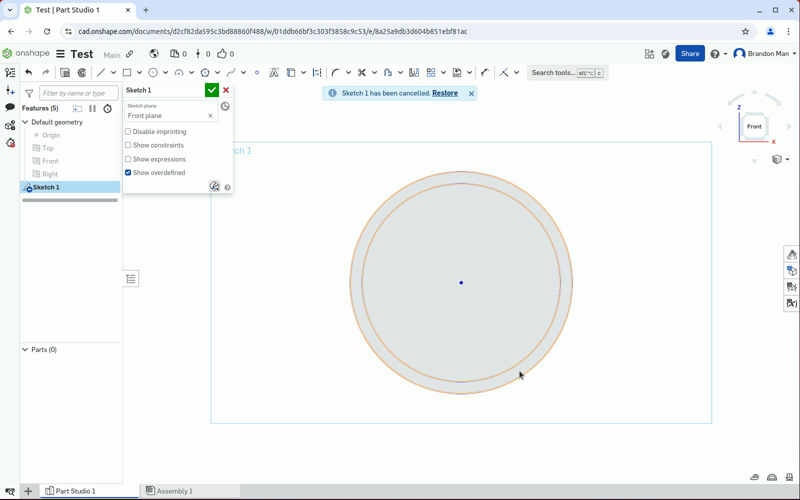
click(519, 370)
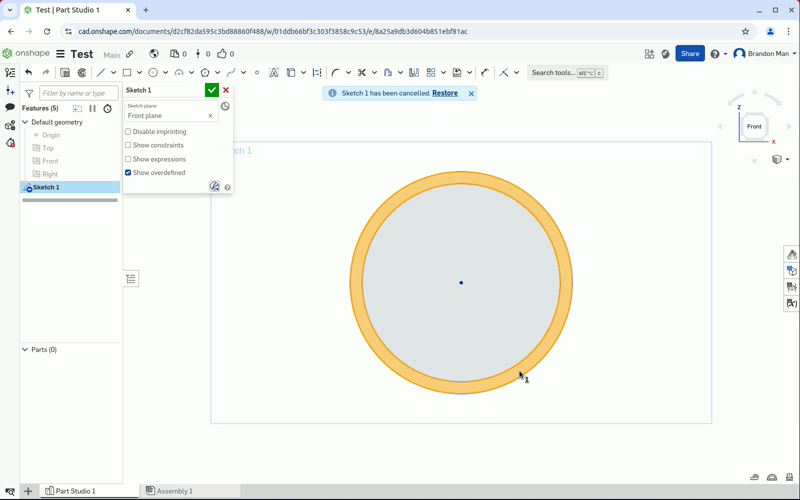
mouse_move(73, 352)
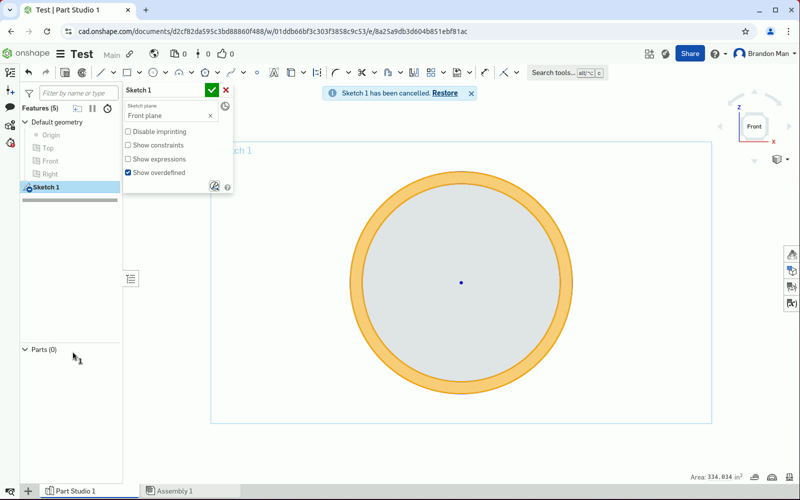
key(shift+y)
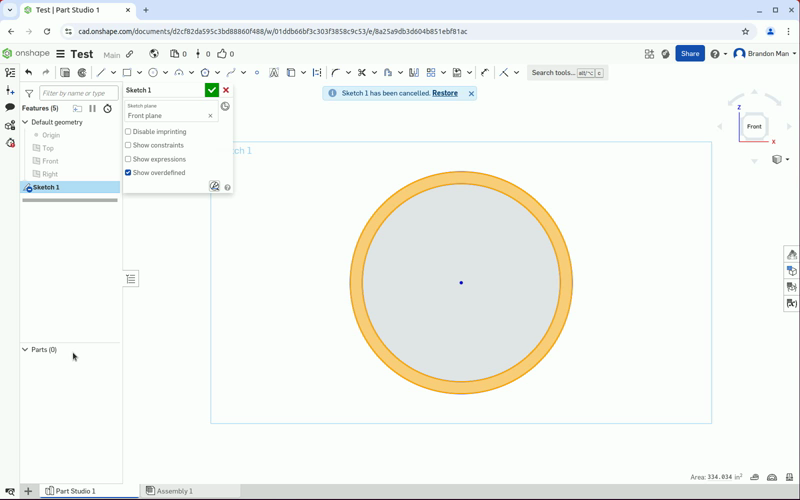
key(shift+e)
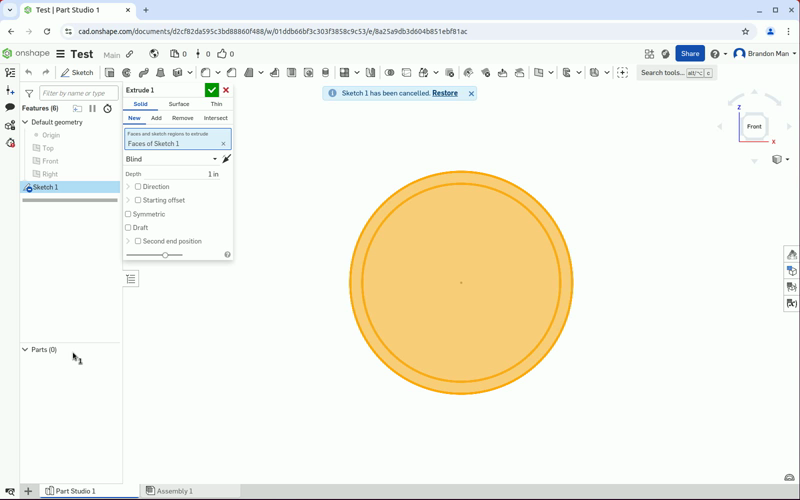
mouse_move(143, 106)
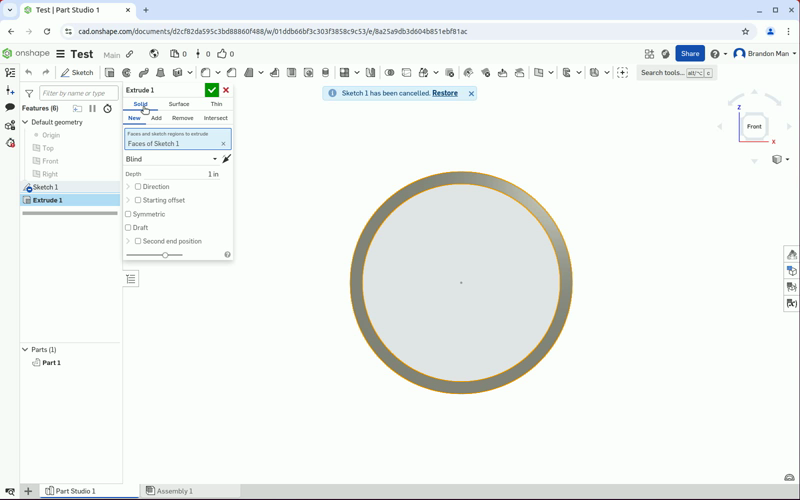
click(143, 106)
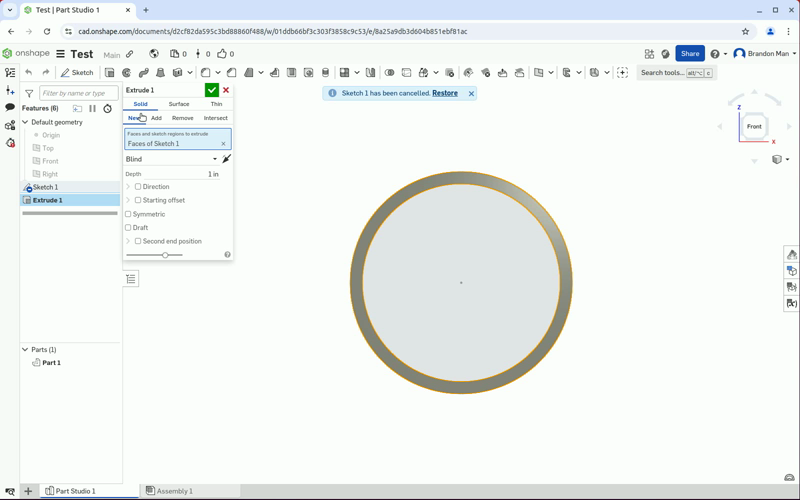
mouse_move(137, 120)
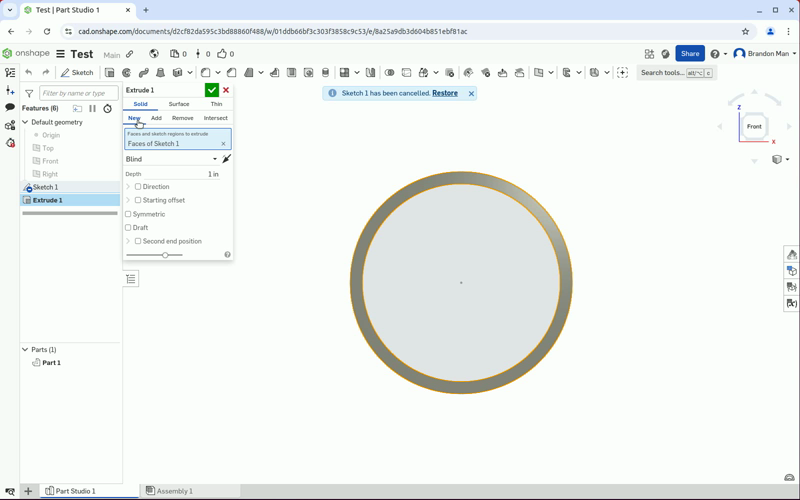
click(137, 120)
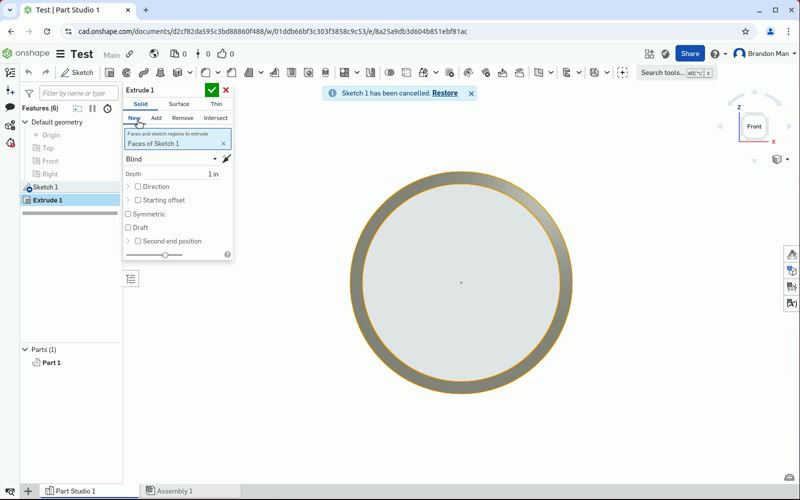
key(tab, 4)
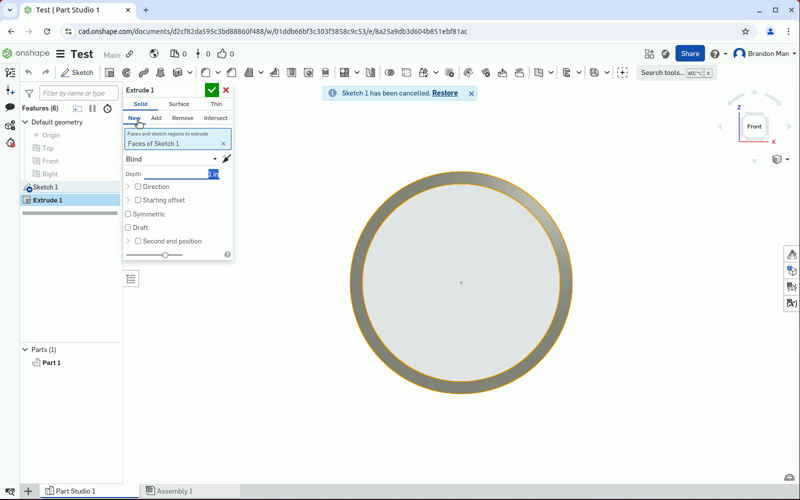
text(3.37)
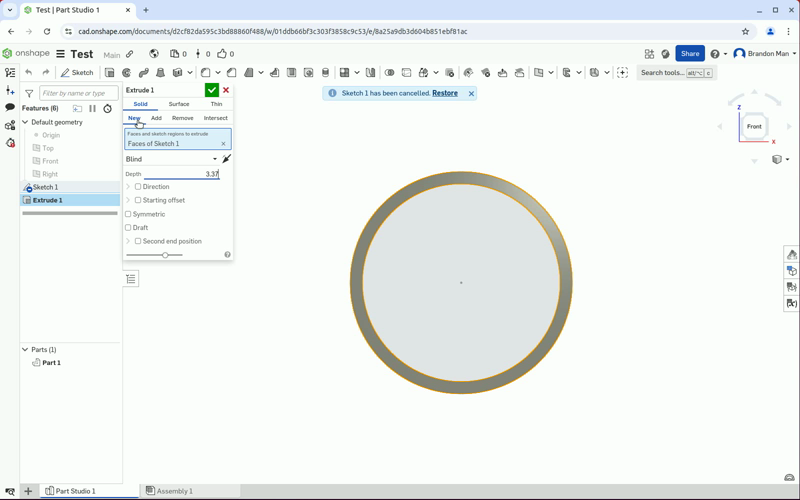
key(enter)
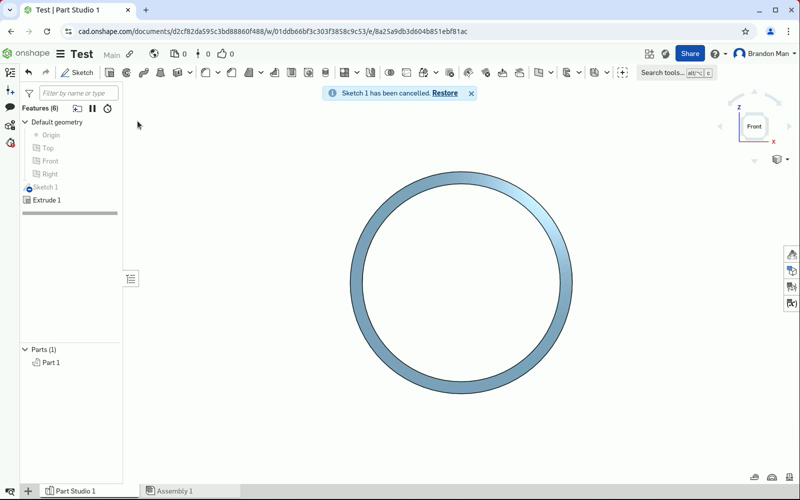
key(shift+h)
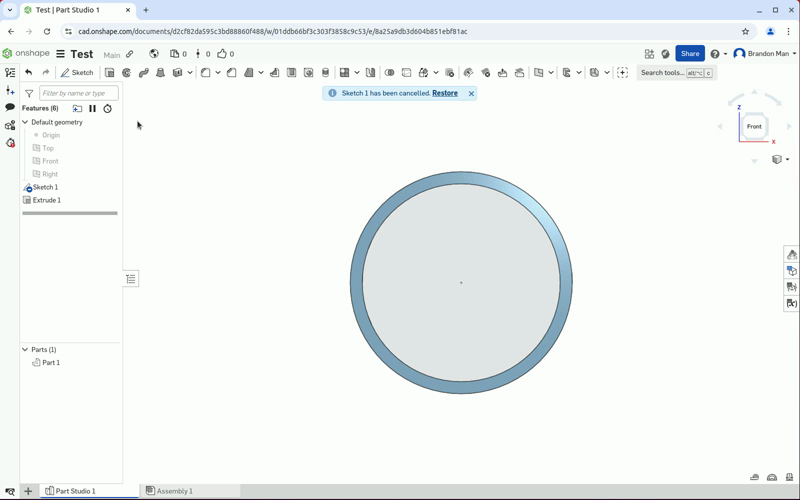
key(shift+h)
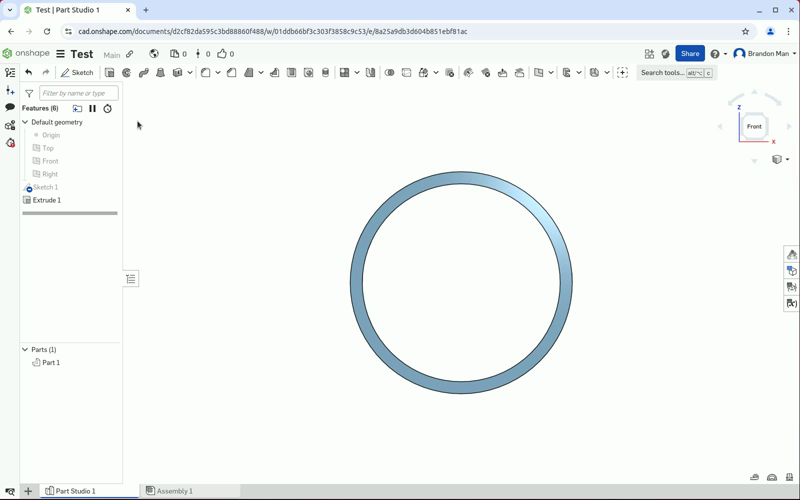
mouse_move(73, 189)
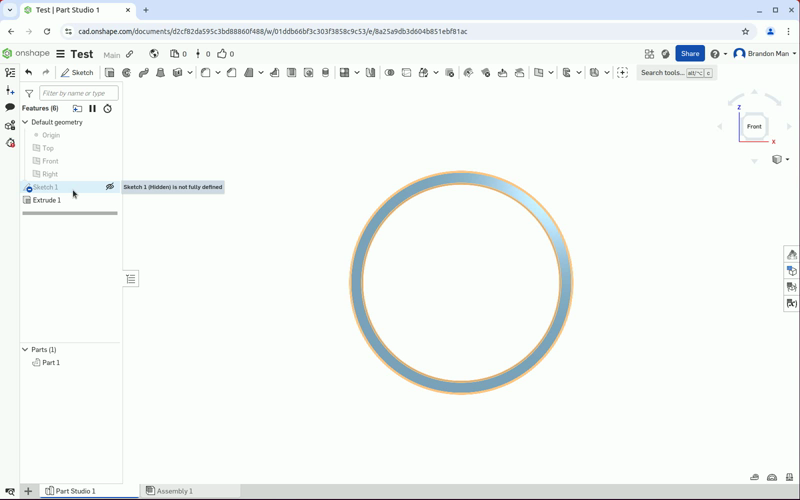
click(73, 189)
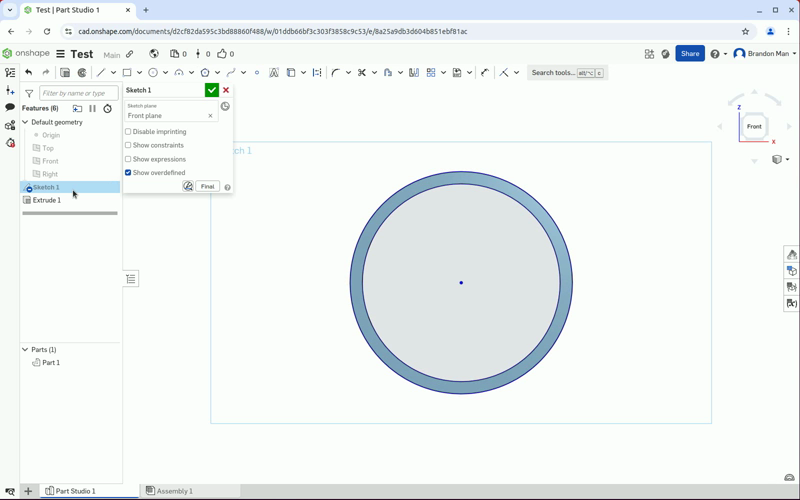
mouse_move(229, 92)
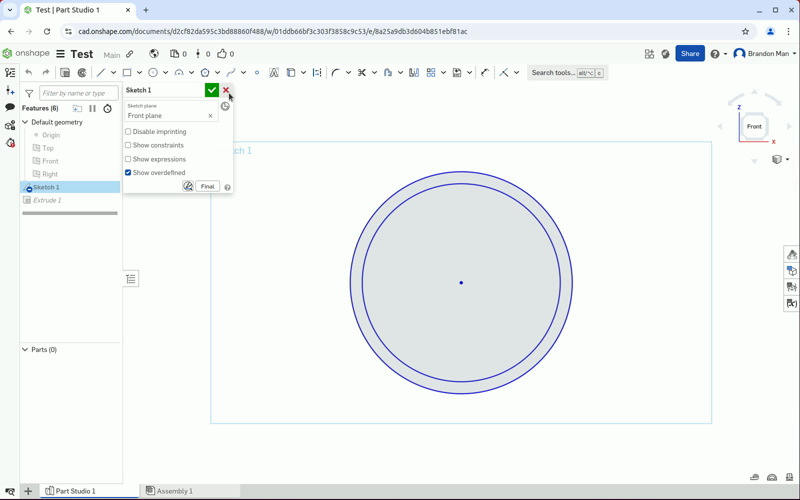
click(229, 92)
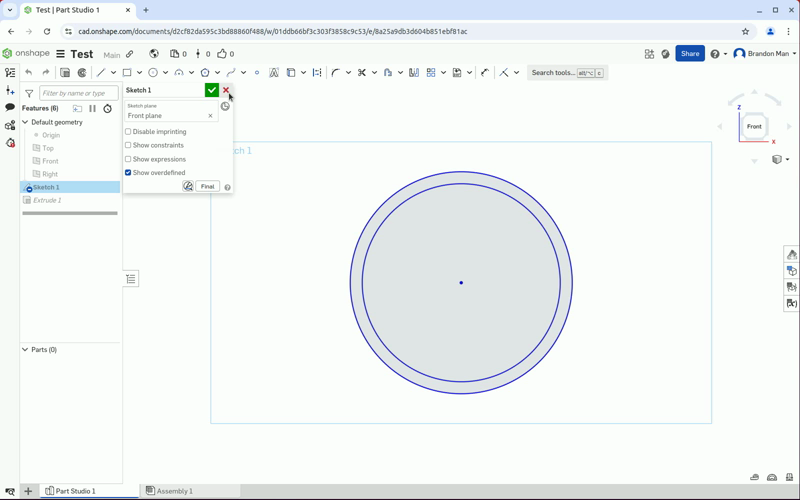
key(shift+s)
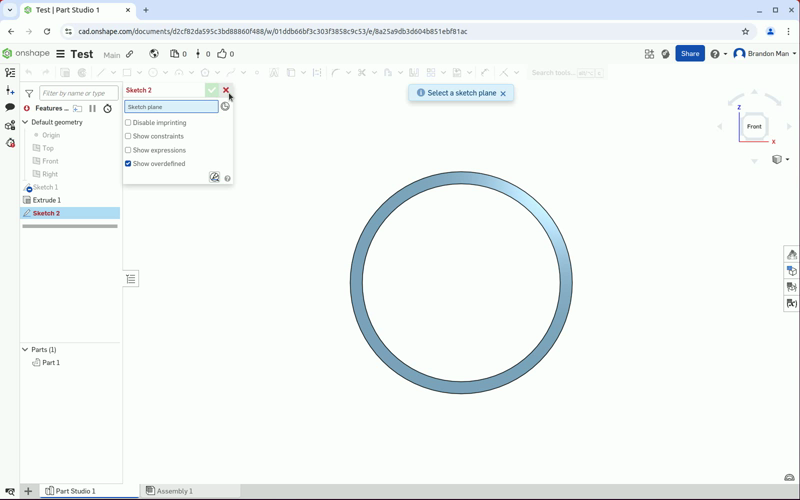
mouse_move(73, 163)
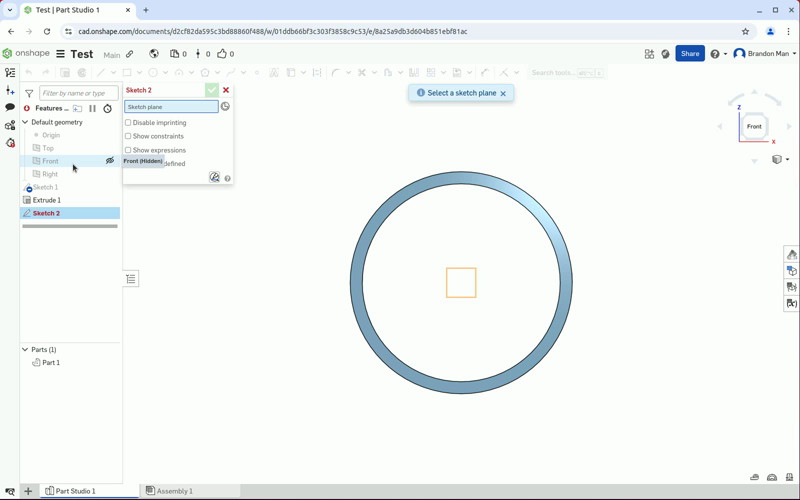
click(73, 163)
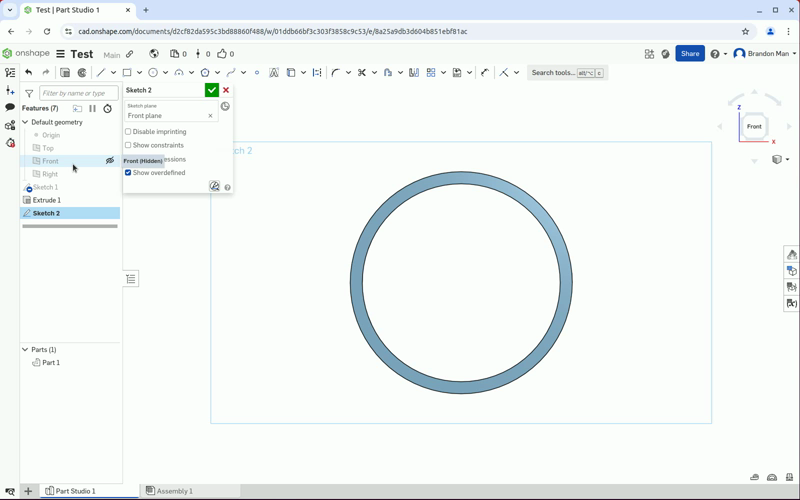
mouse_move(73, 352)
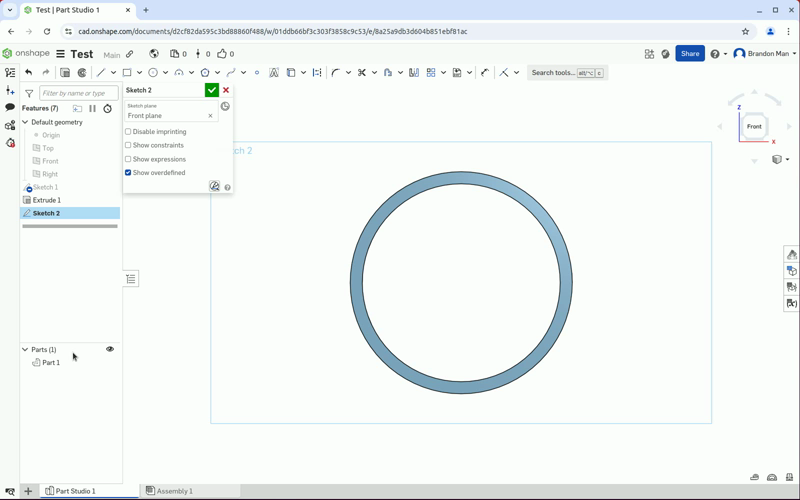
key(y)
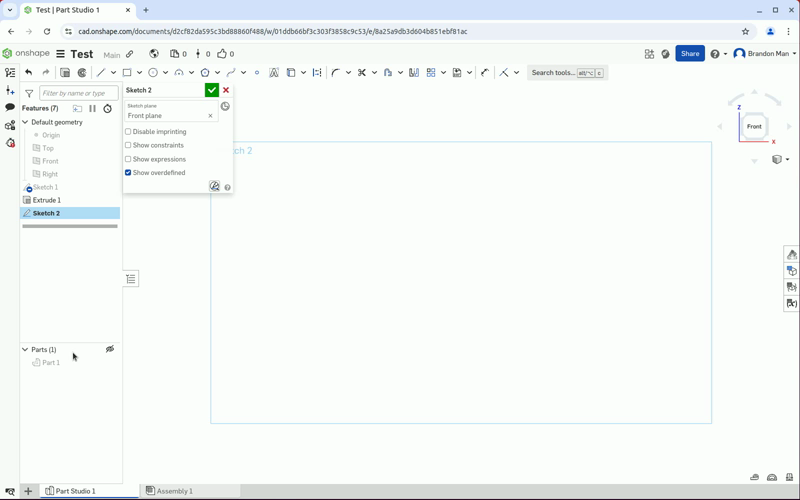
key(c)
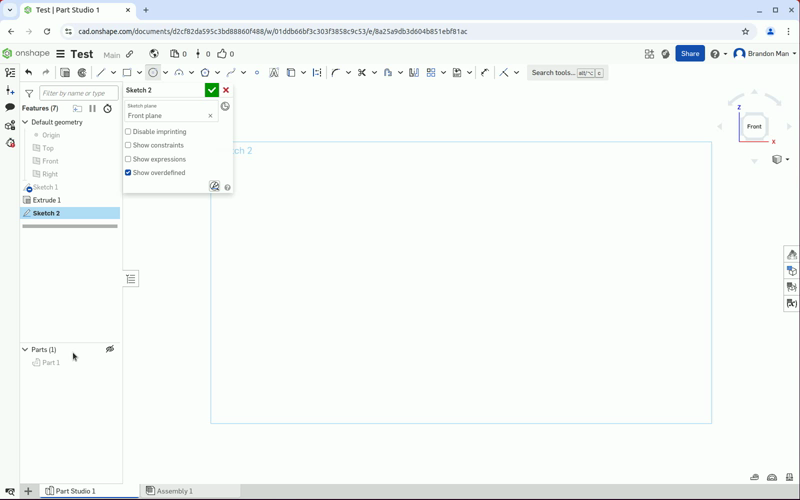
key_down(shift)
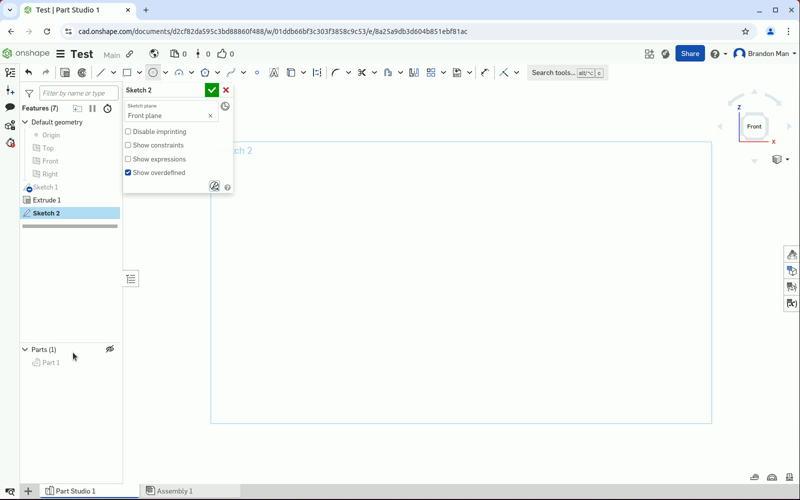
mouse_move(461, 282)
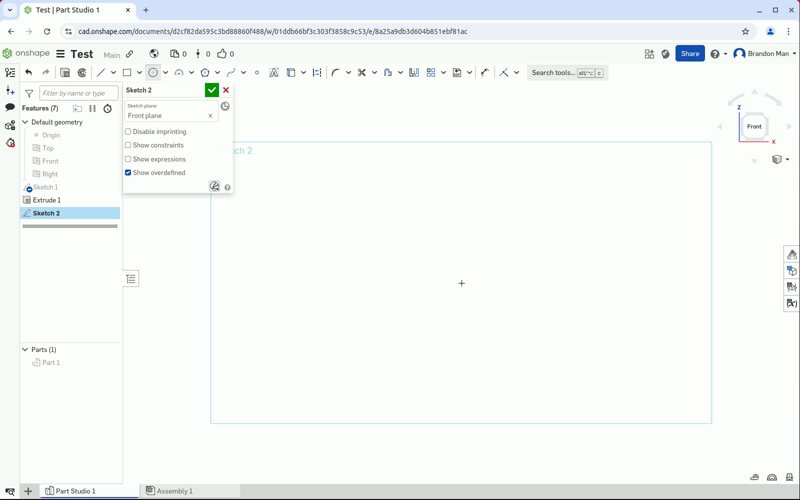
click(461, 282)
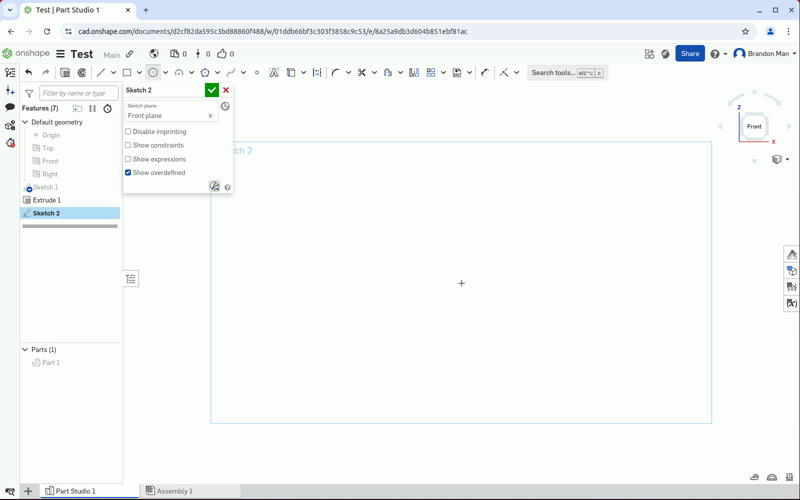
key_up(shift)
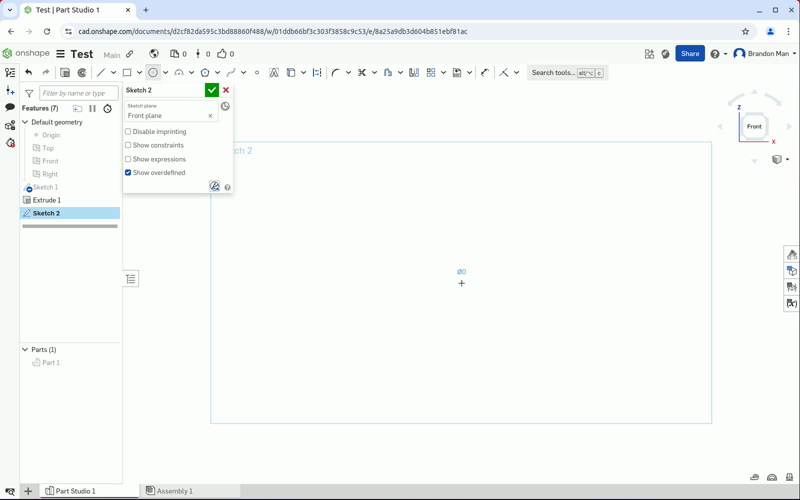
mouse_move(479, 282)
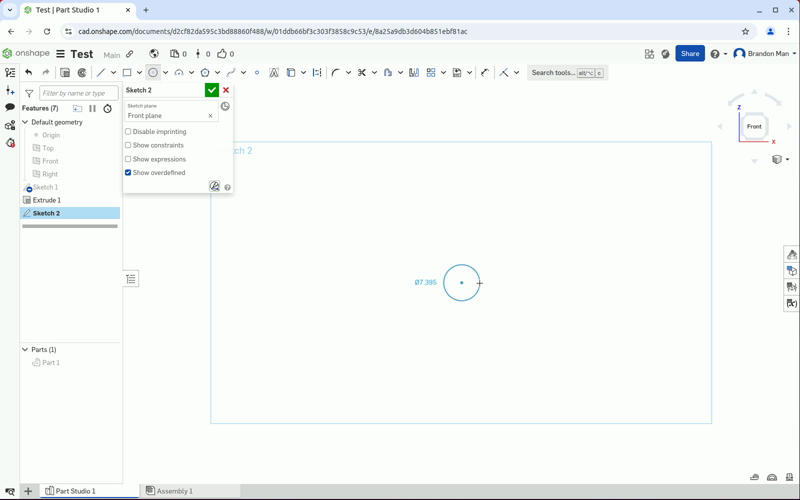
click(479, 282)
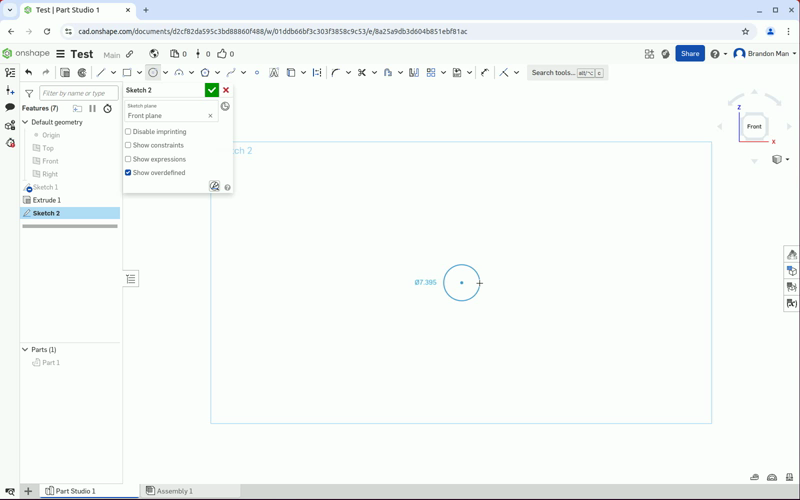
key(esc)
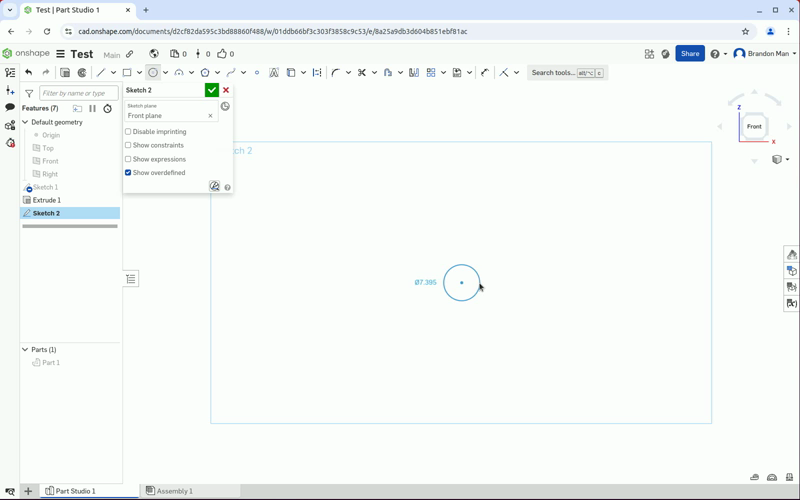
key(c)
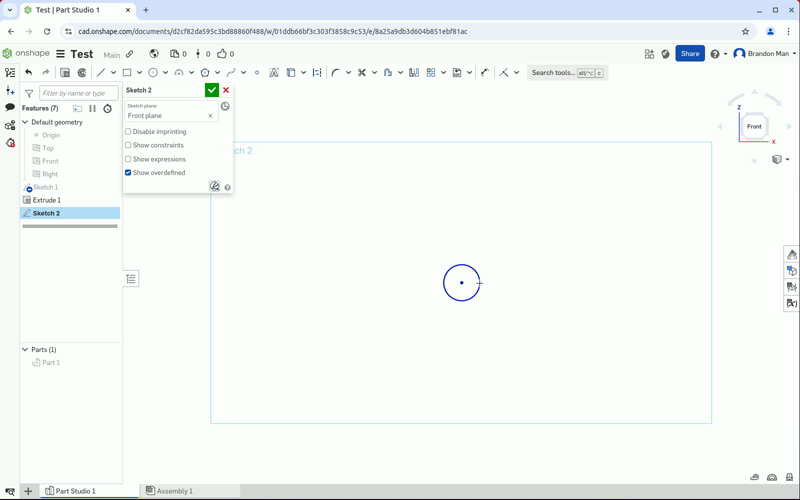
key_down(shift)
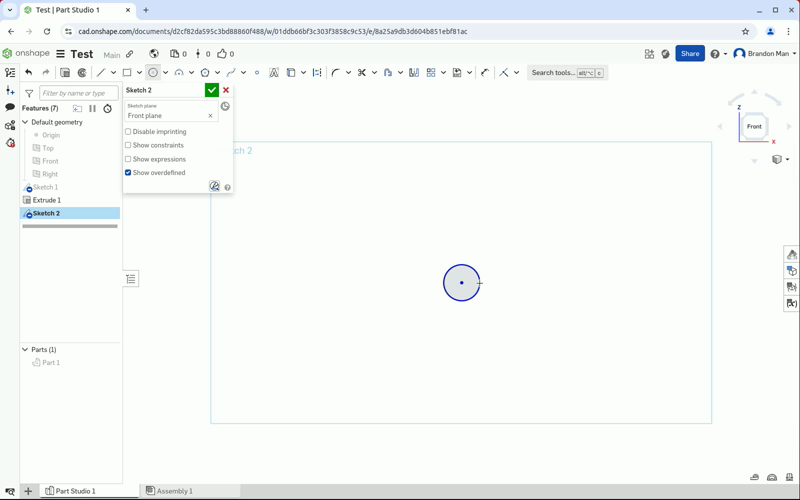
mouse_move(461, 282)
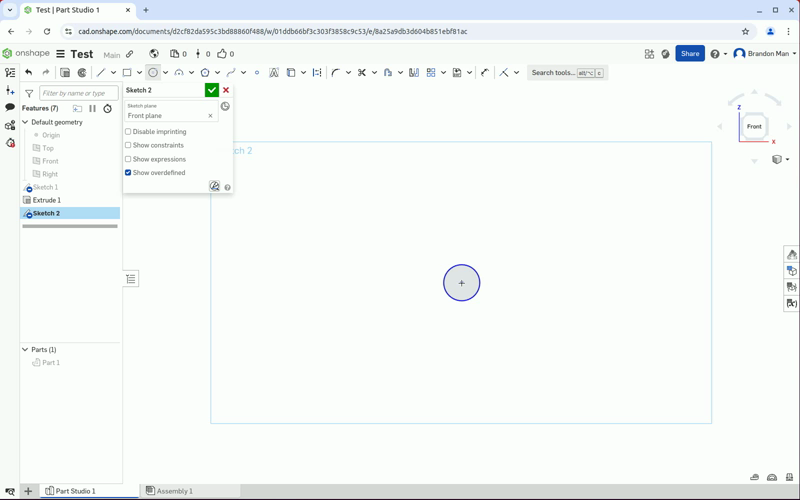
click(461, 282)
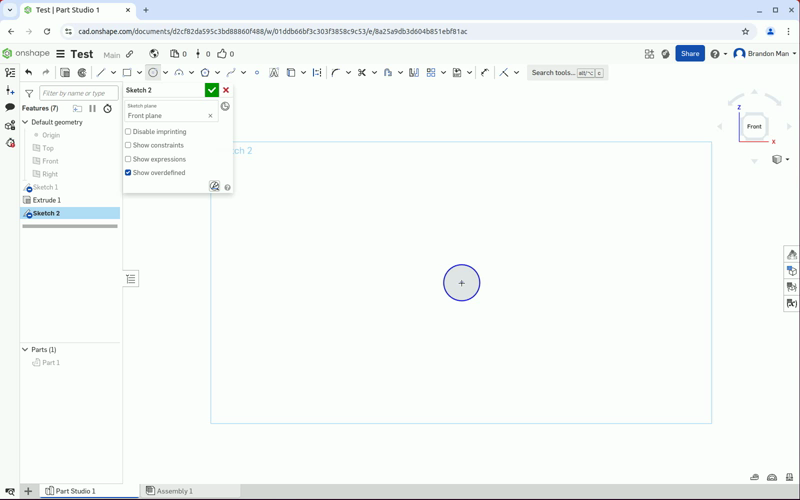
key_up(shift)
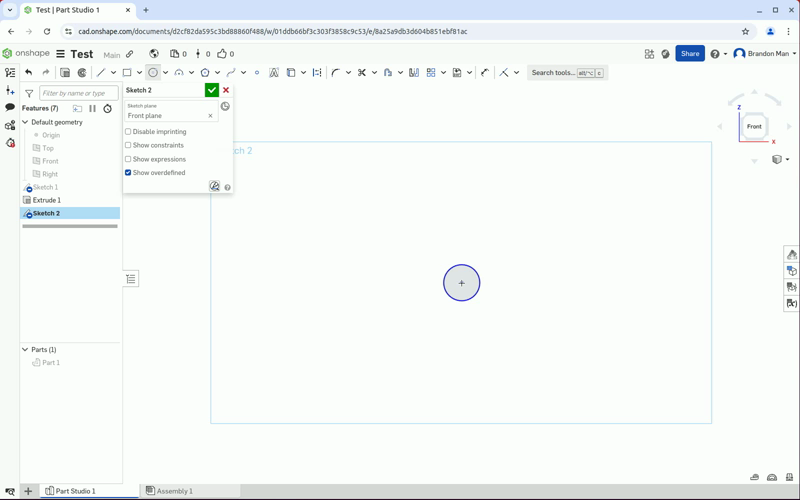
mouse_move(470, 282)
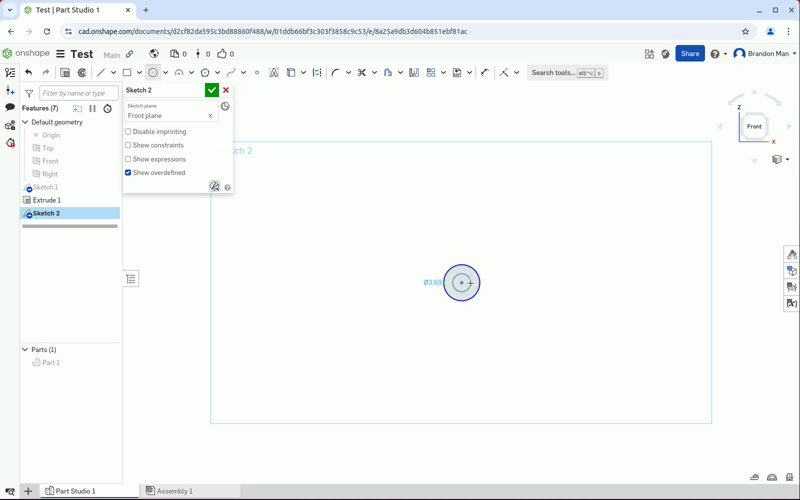
click(470, 282)
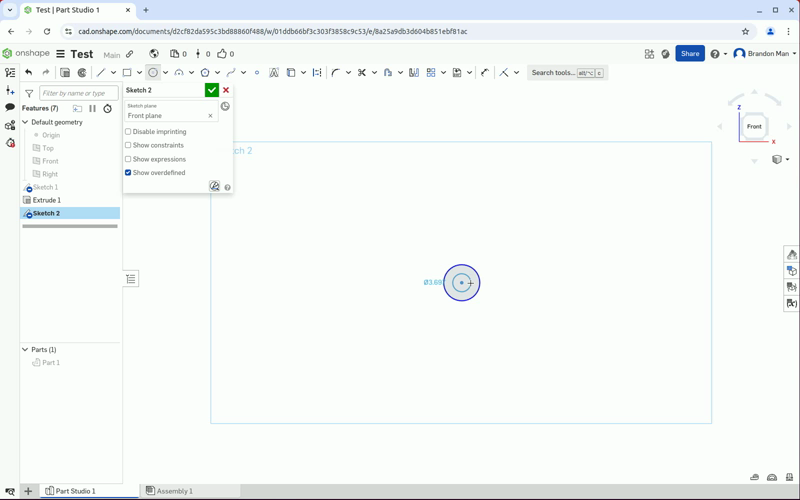
key(esc)
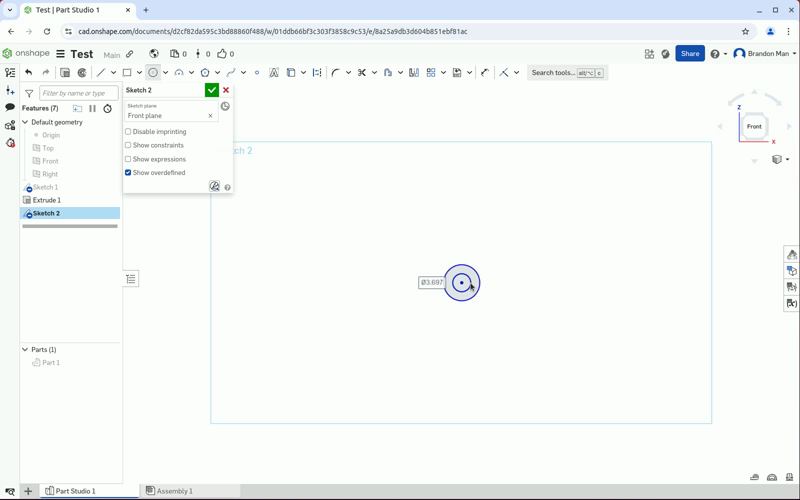
mouse_move(467, 292)
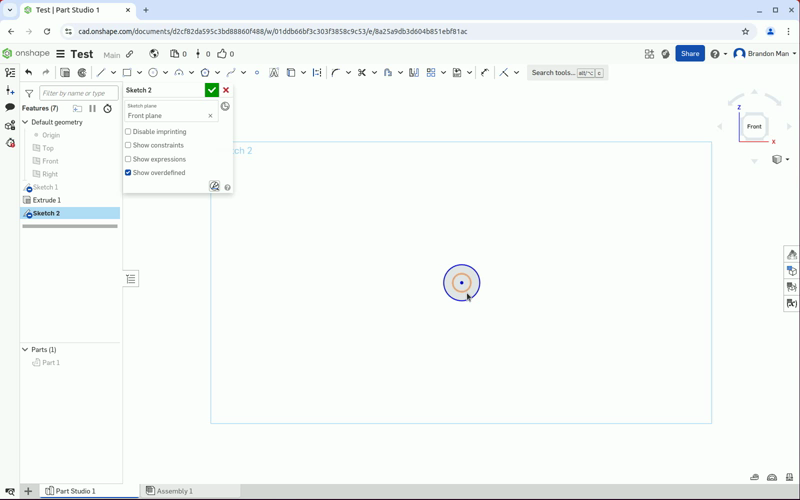
scroll(6)
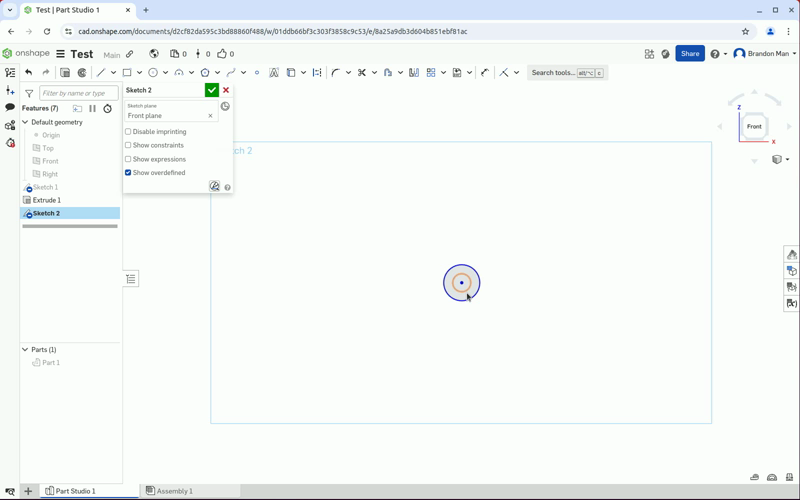
scroll(6)
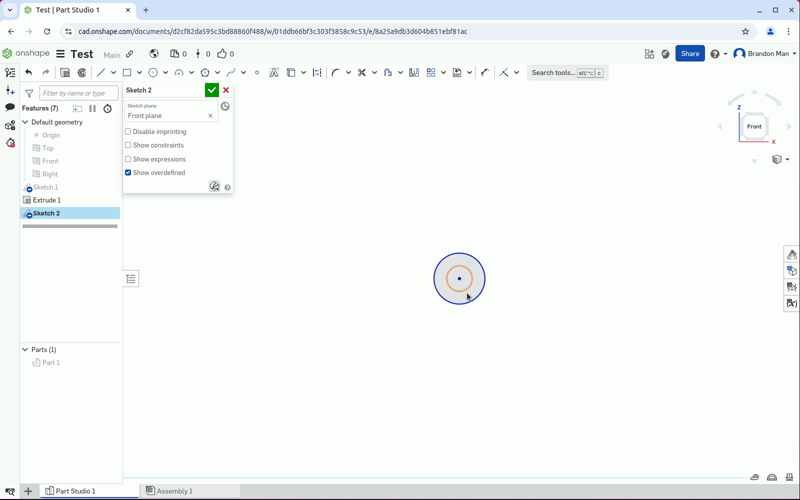
scroll(6)
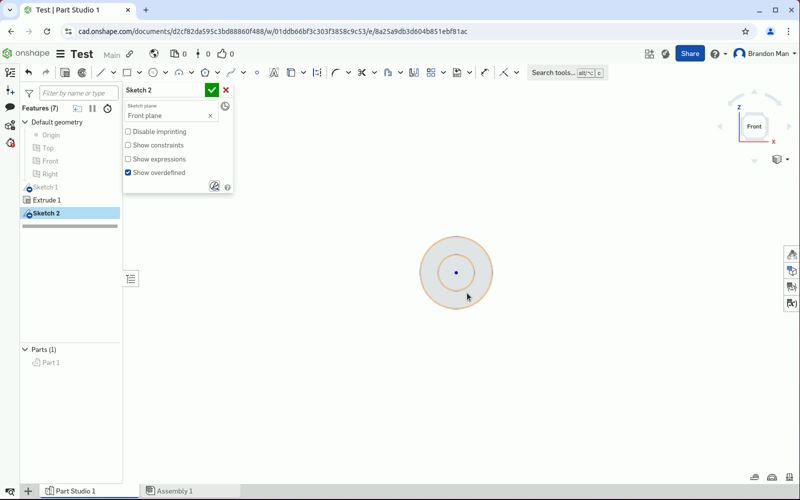
scroll(6)
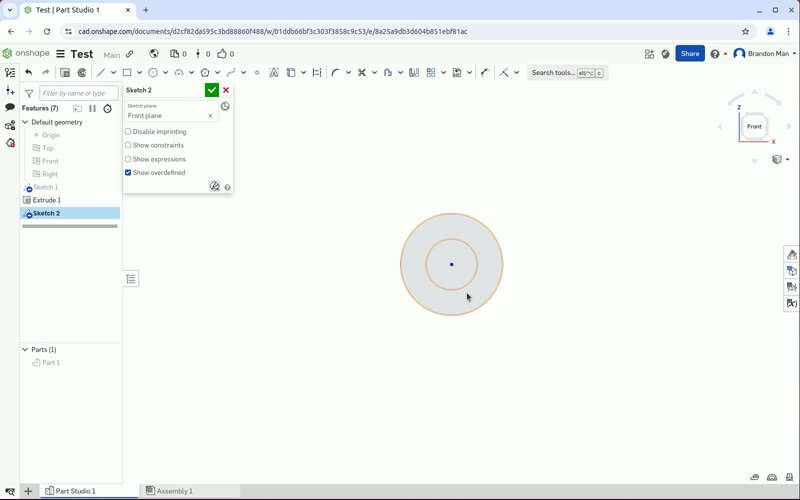
scroll(6)
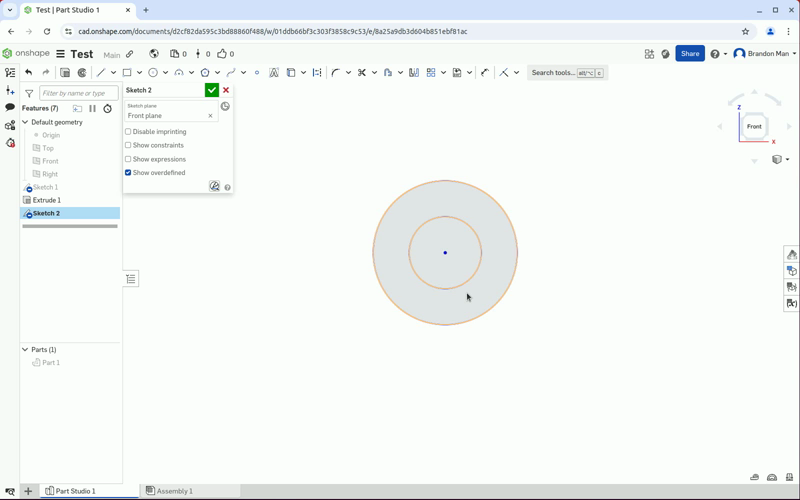
scroll(6)
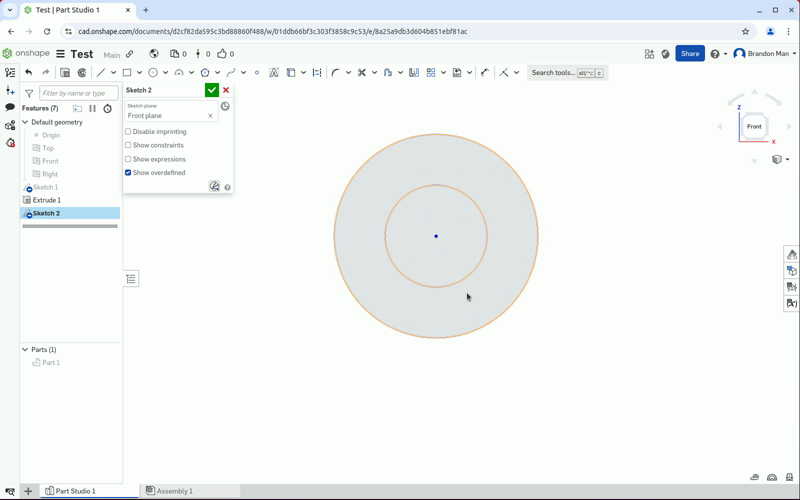
scroll(6)
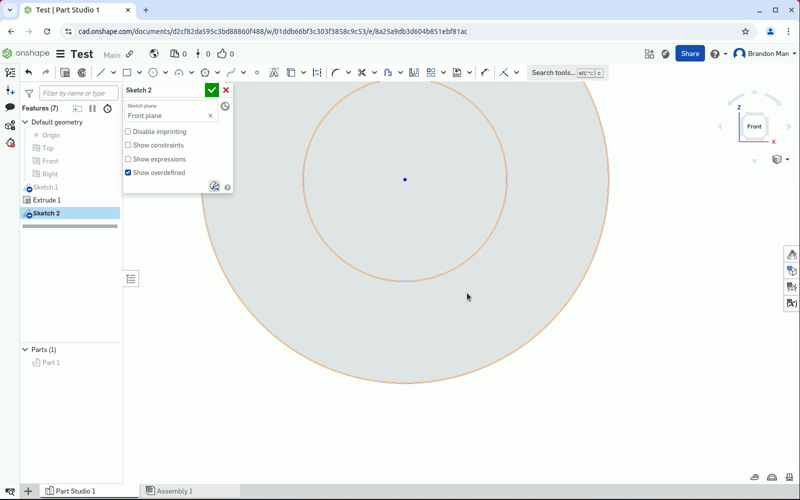
click(467, 292)
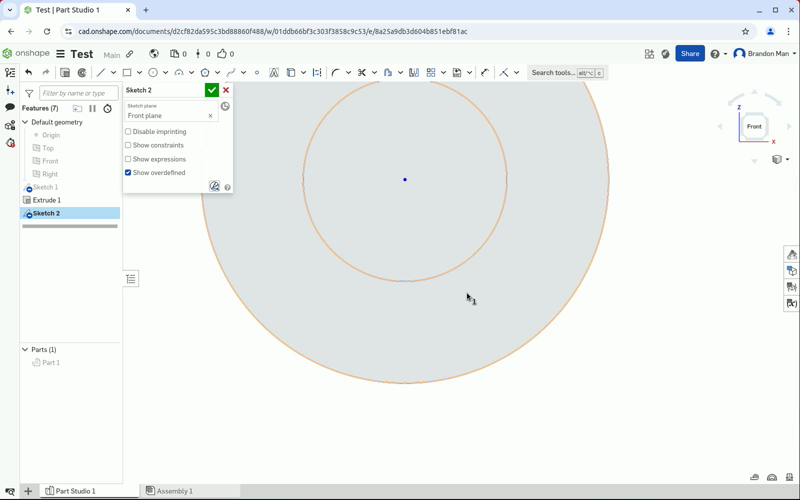
scroll(-6)
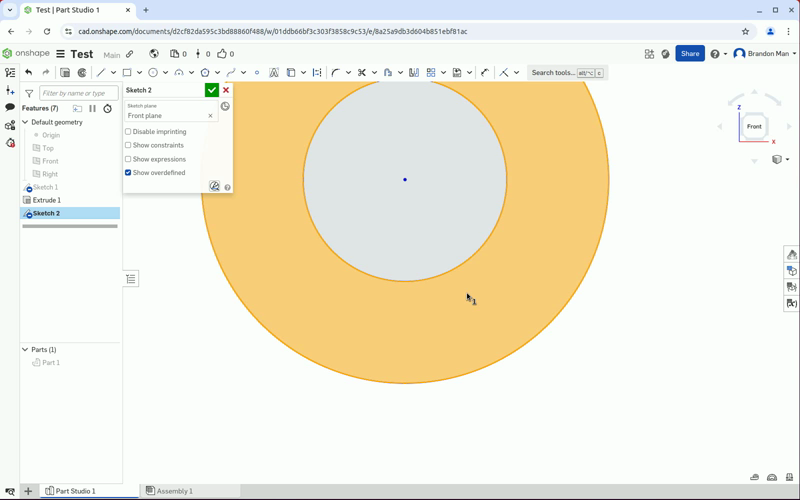
scroll(-6)
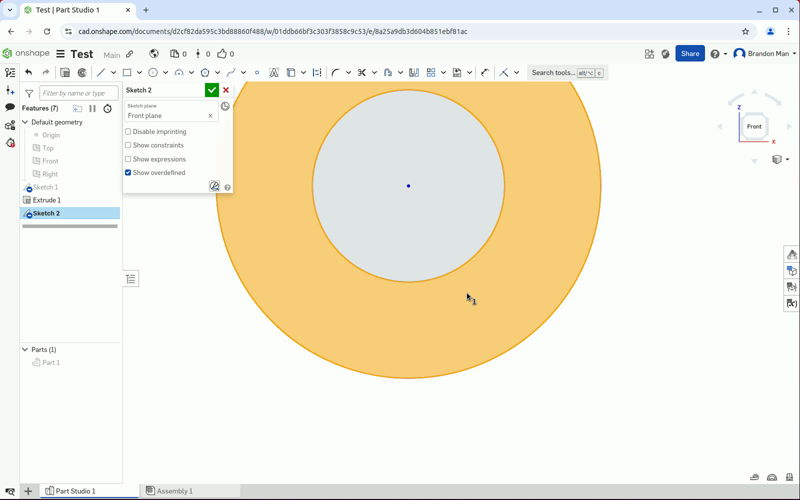
scroll(-6)
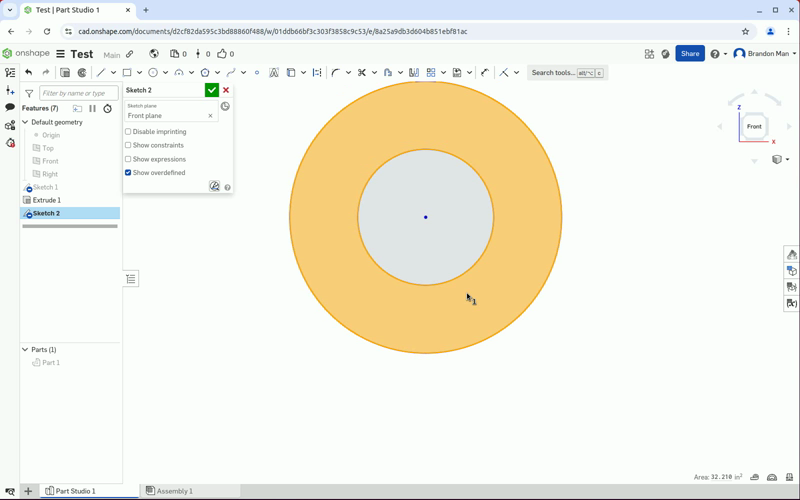
scroll(-6)
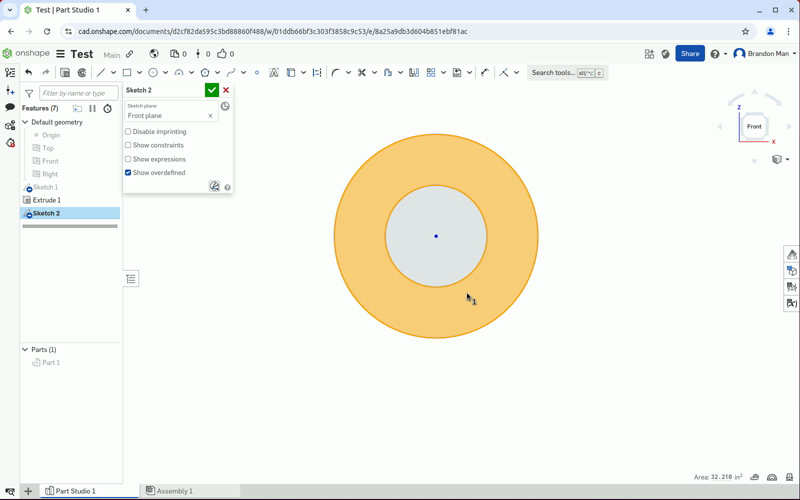
scroll(-6)
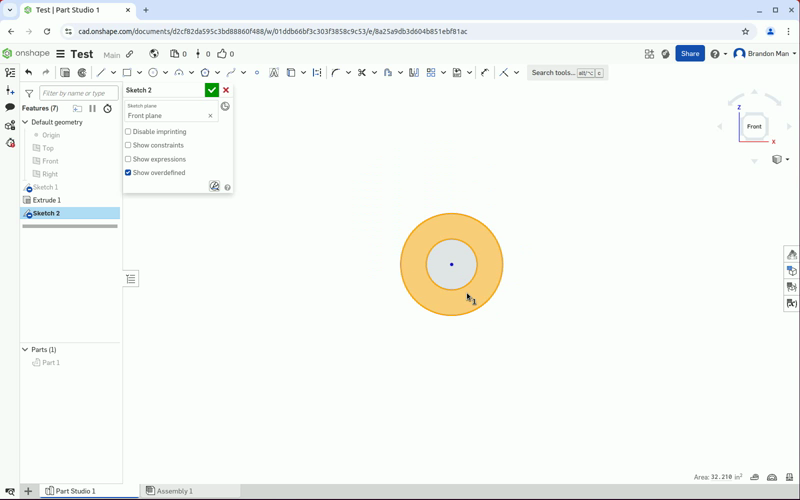
scroll(-6)
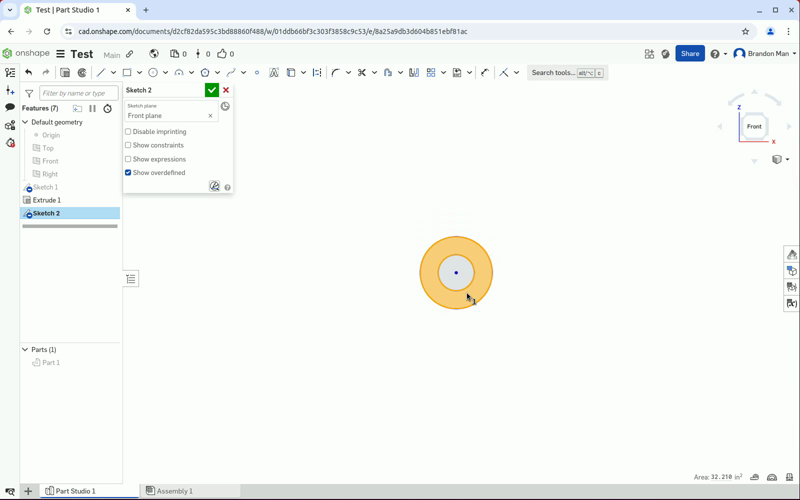
scroll(-6)
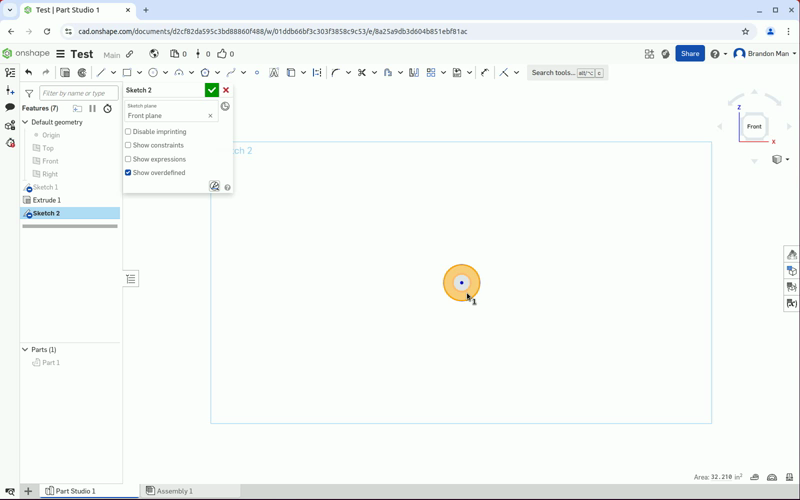
mouse_move(73, 352)
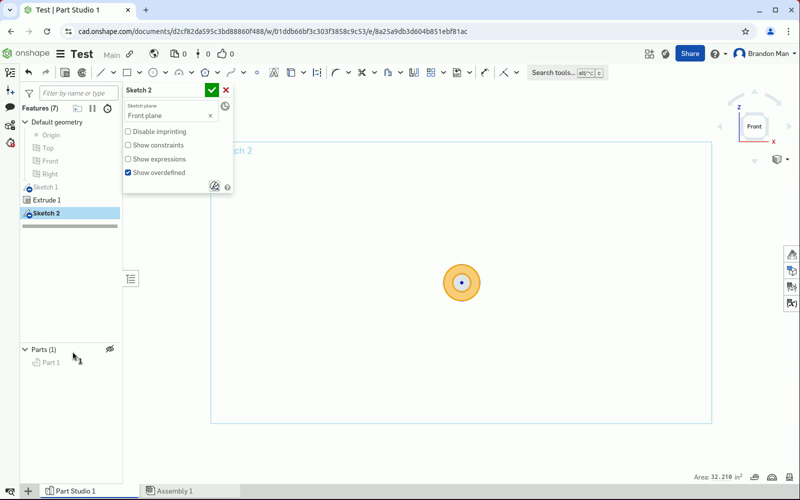
key(shift+y)
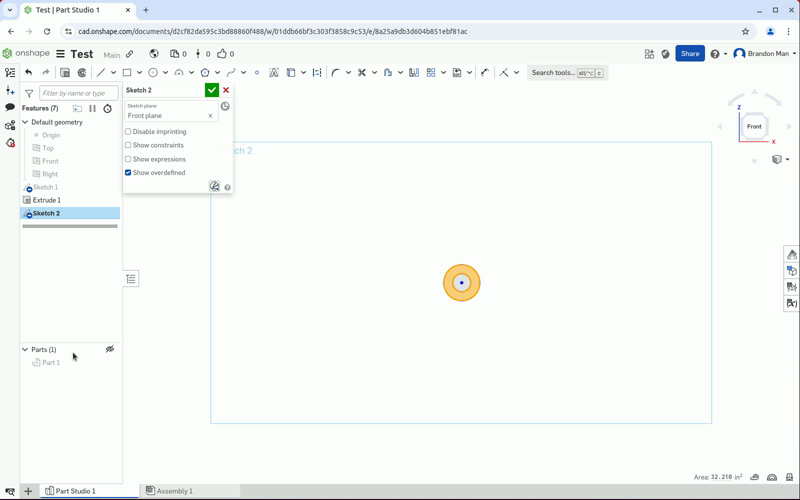
key(shift+e)
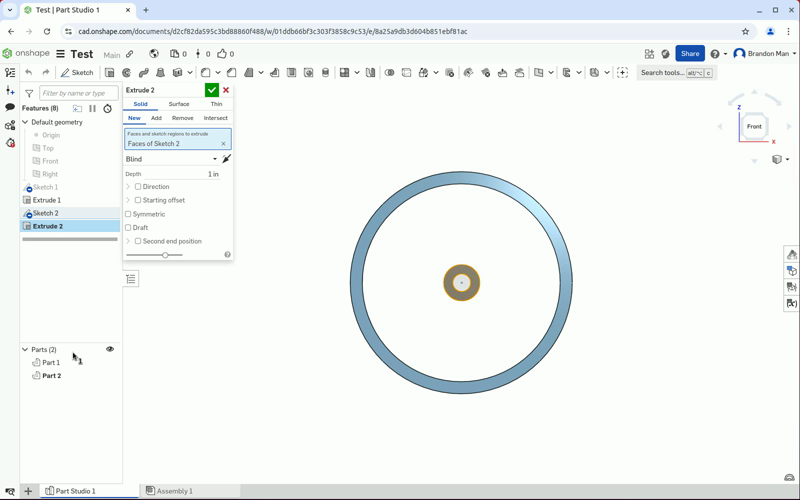
mouse_move(143, 106)
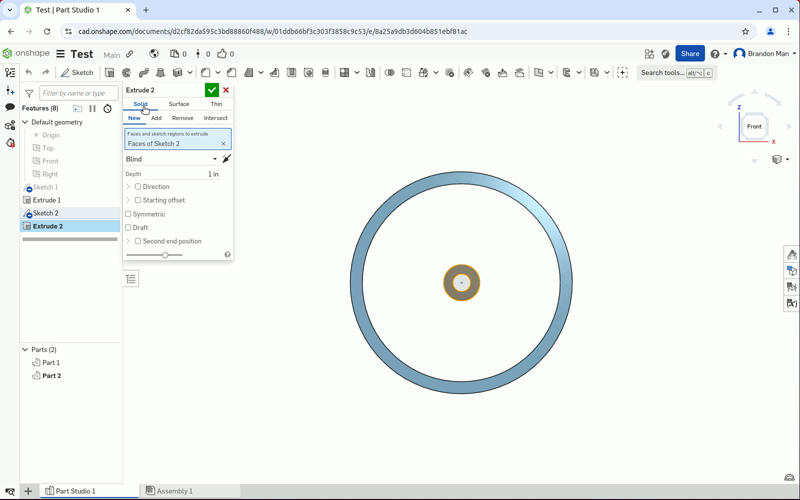
click(143, 106)
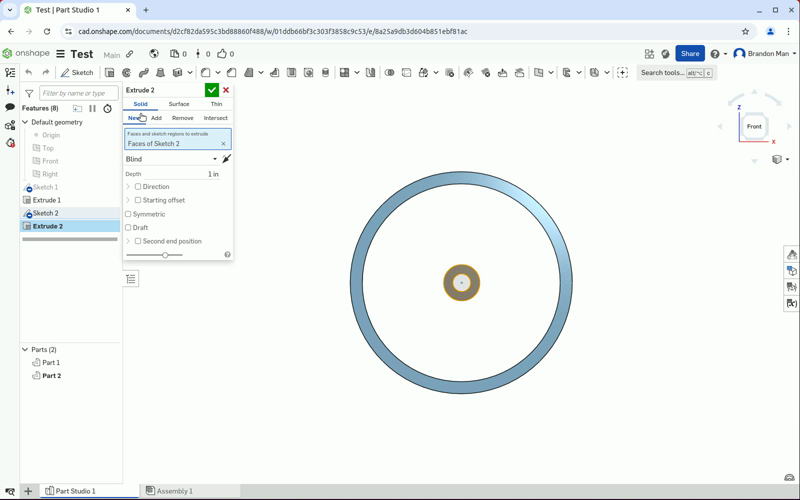
mouse_move(137, 120)
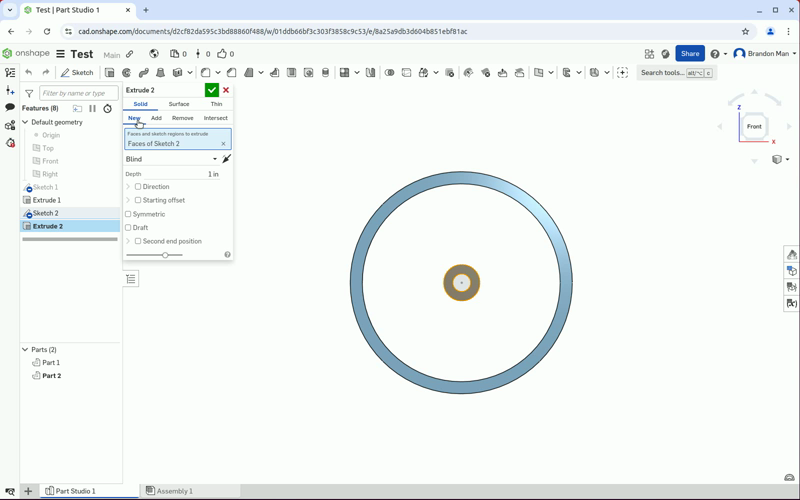
click(137, 120)
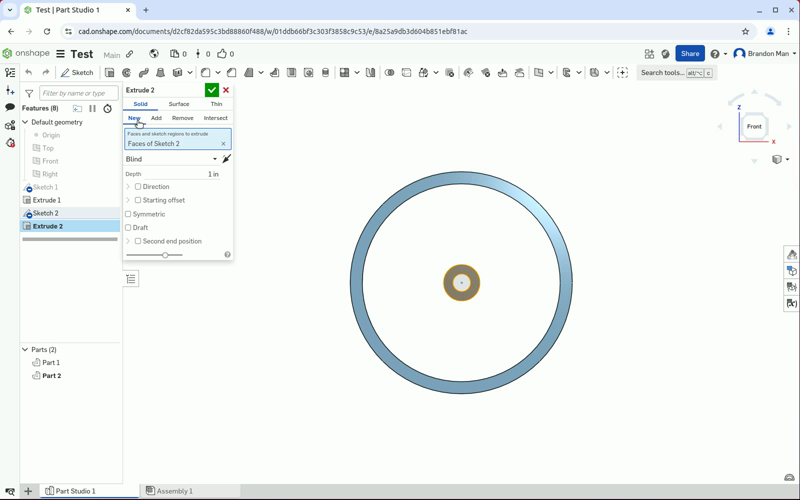
key(tab, 4)
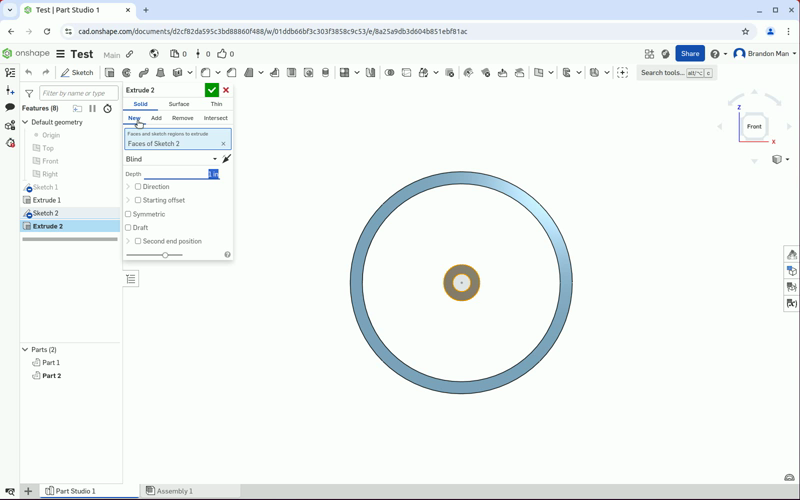
text(3.37)
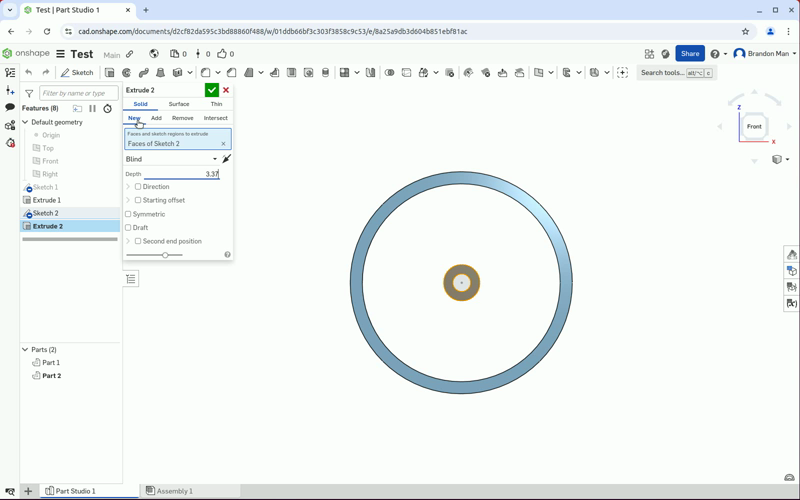
key(enter)
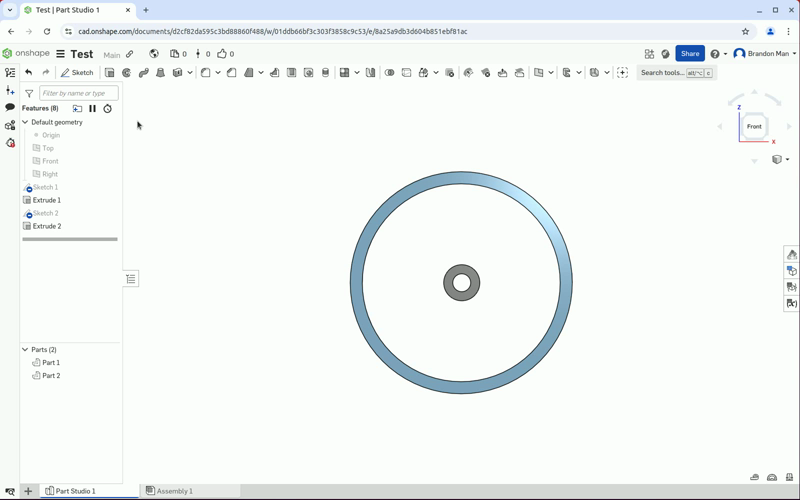
key(shift+h)
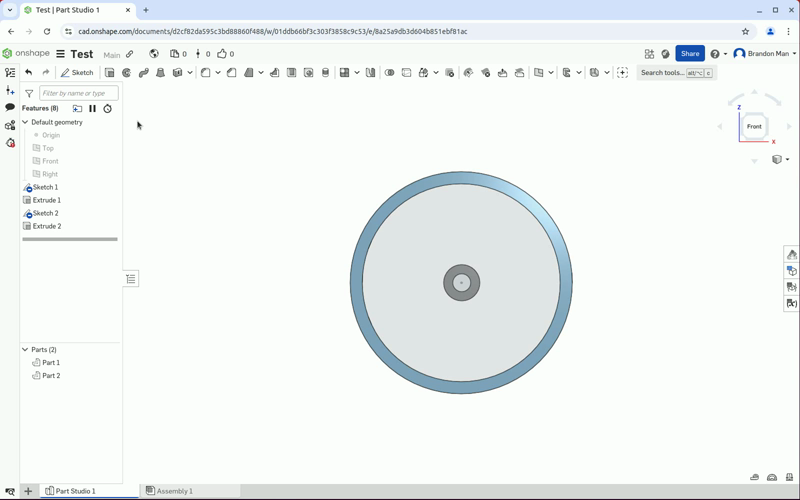
key(shift+h)
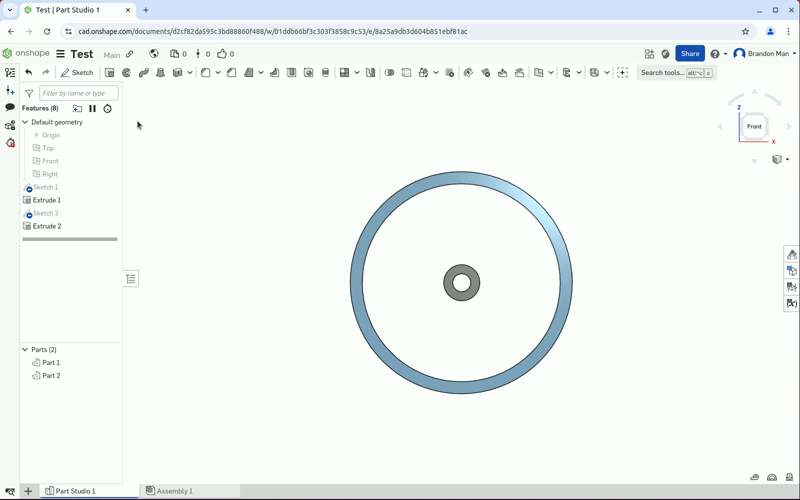
mouse_move(73, 189)
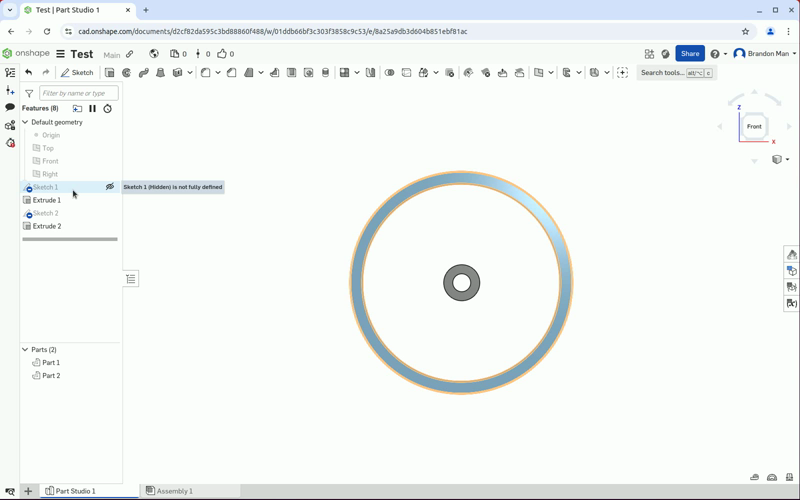
click(73, 189)
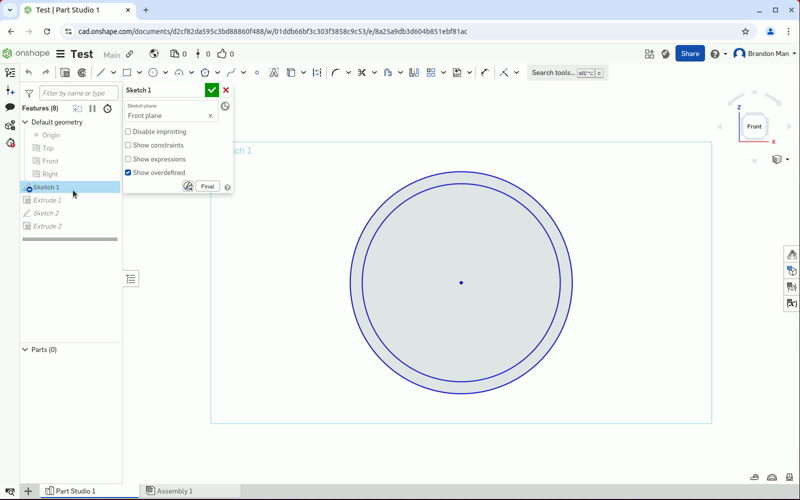
mouse_move(229, 92)
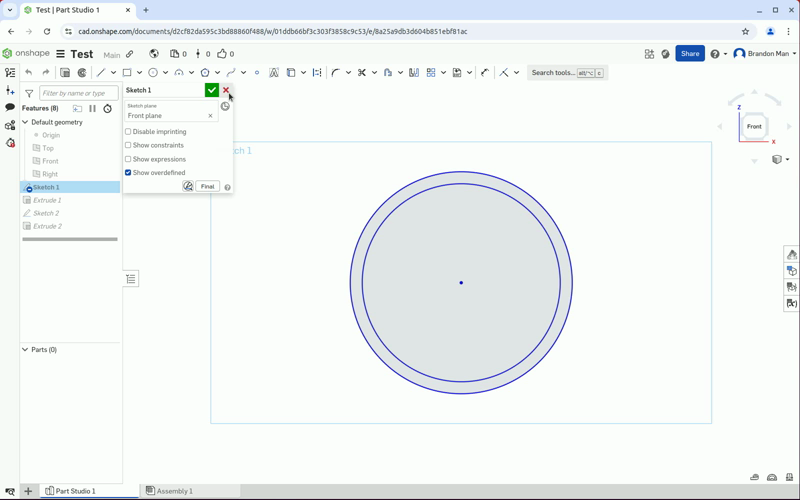
click(229, 92)
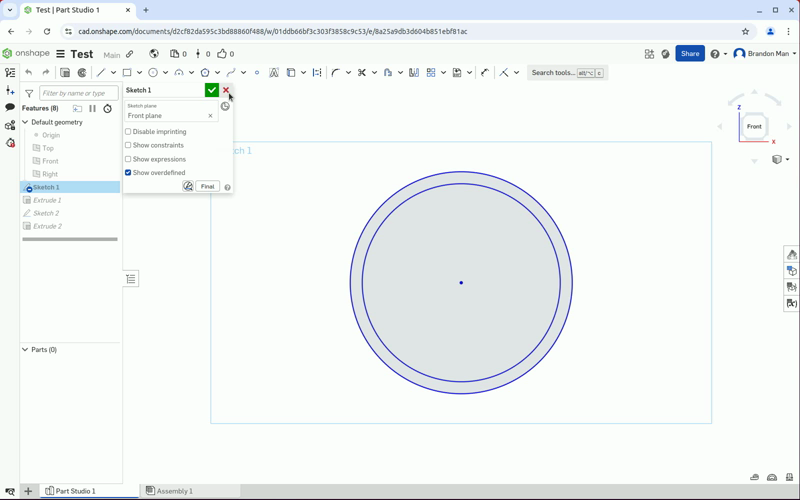
key(shift+s)
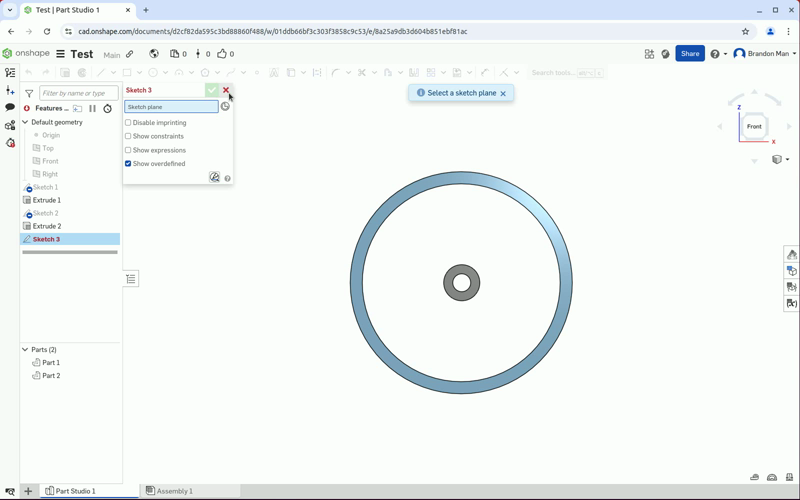
mouse_move(73, 163)
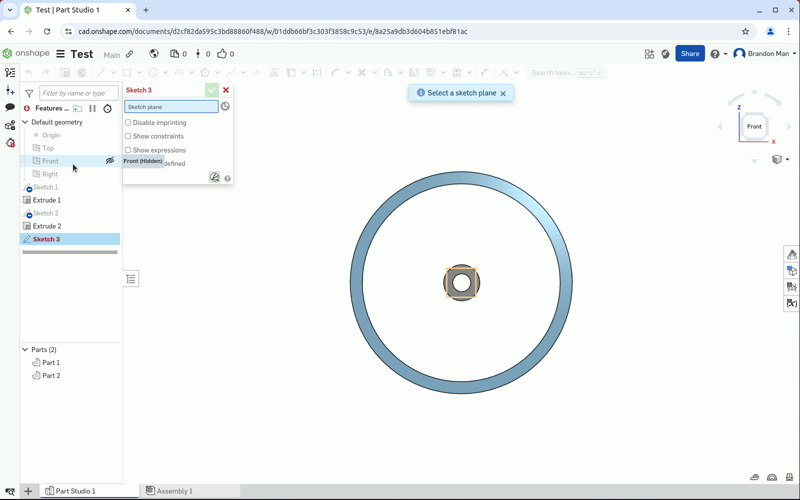
click(73, 163)
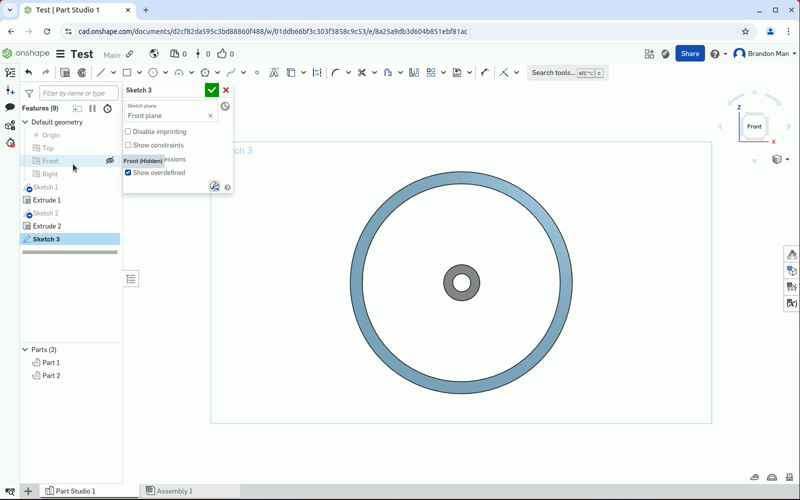
mouse_move(73, 352)
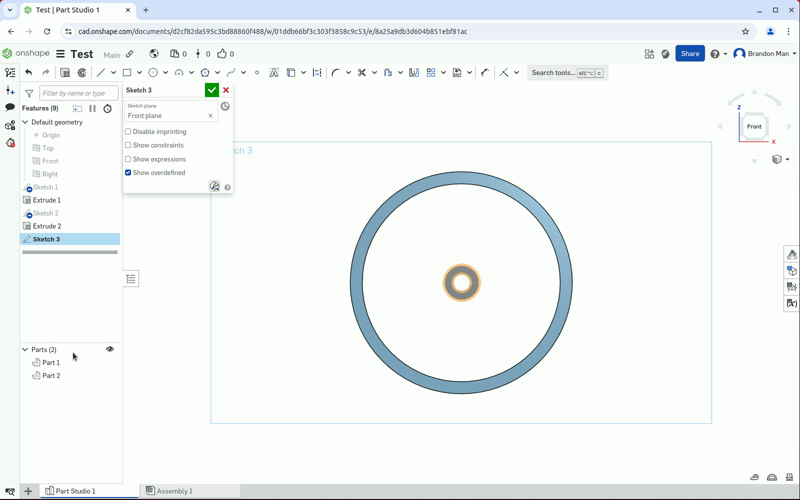
key(y)
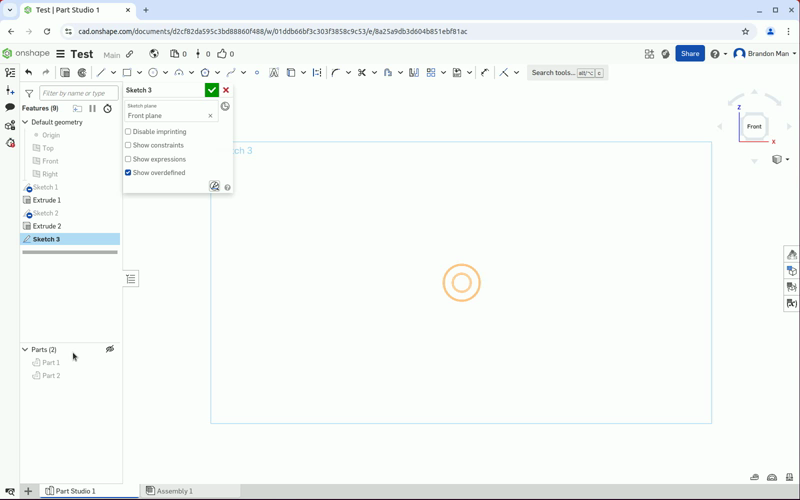
key(c)
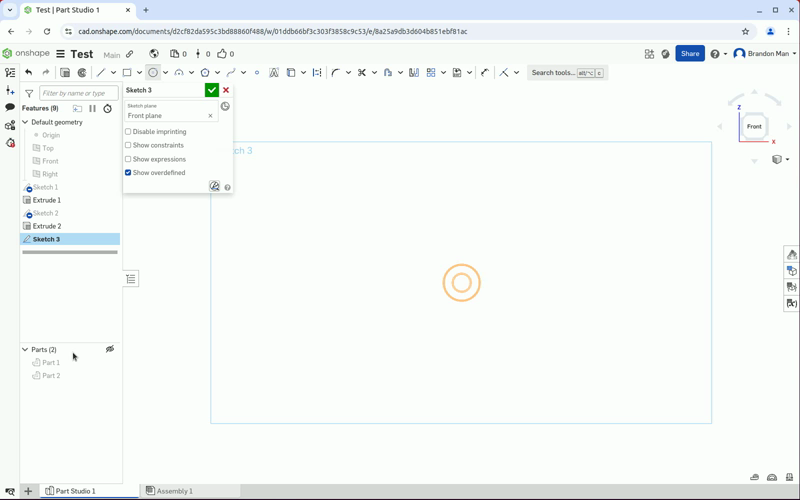
key_down(shift)
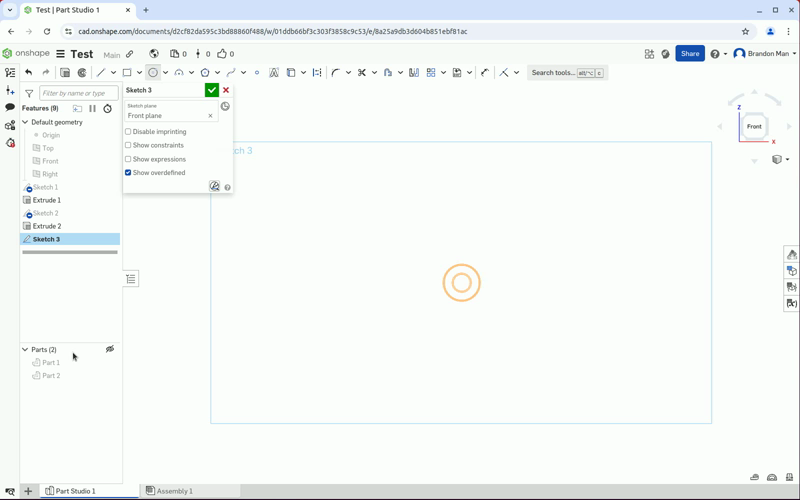
mouse_move(461, 282)
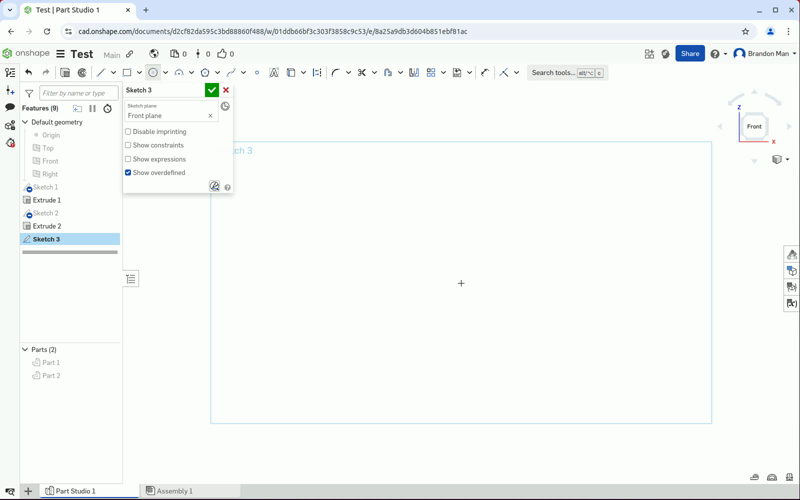
click(461, 282)
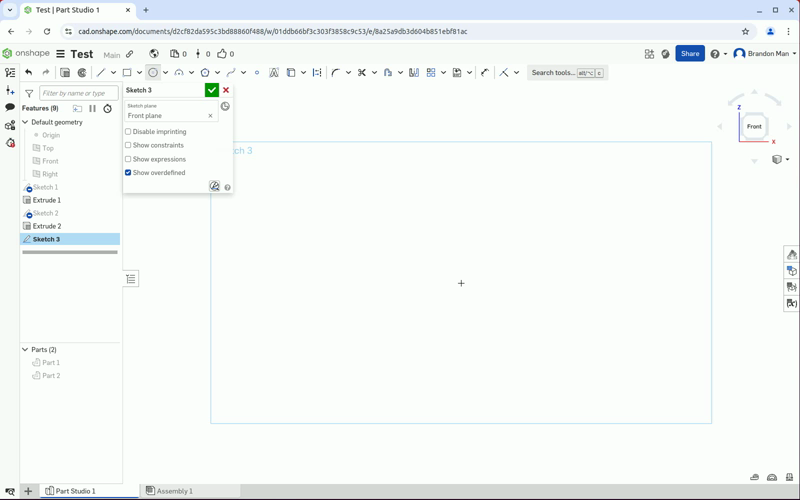
key_up(shift)
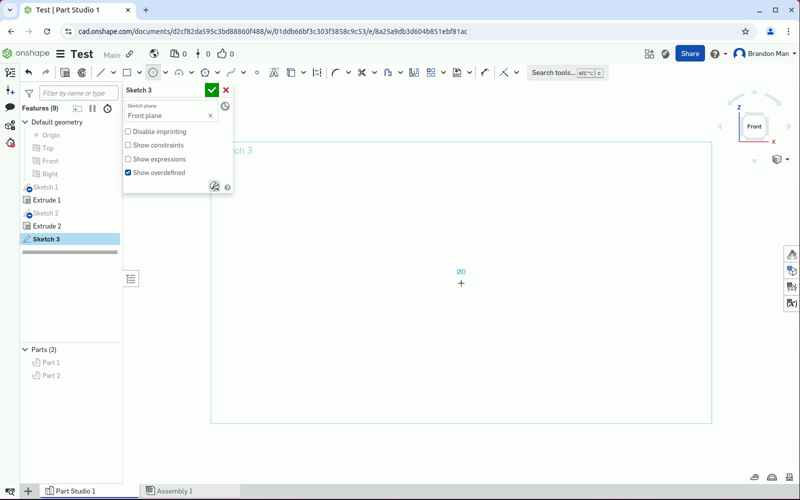
mouse_move(552, 282)
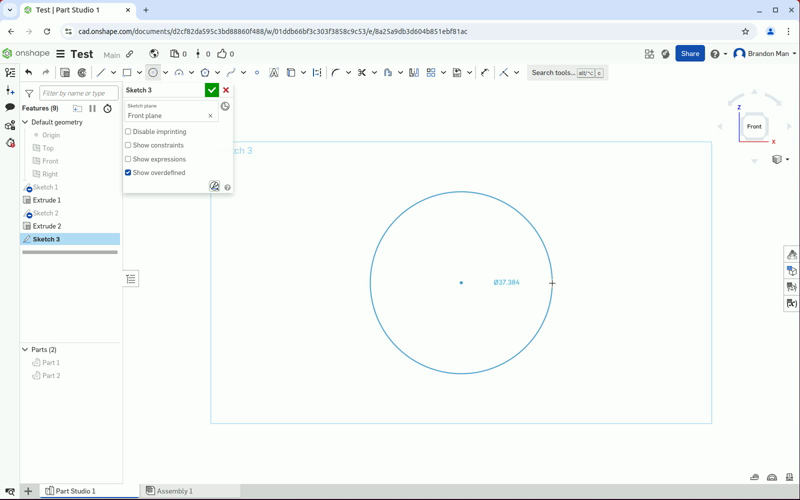
click(552, 282)
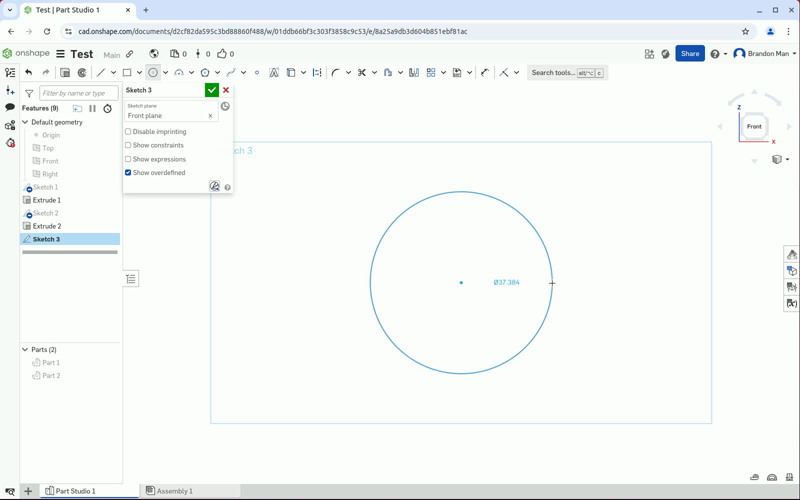
key(esc)
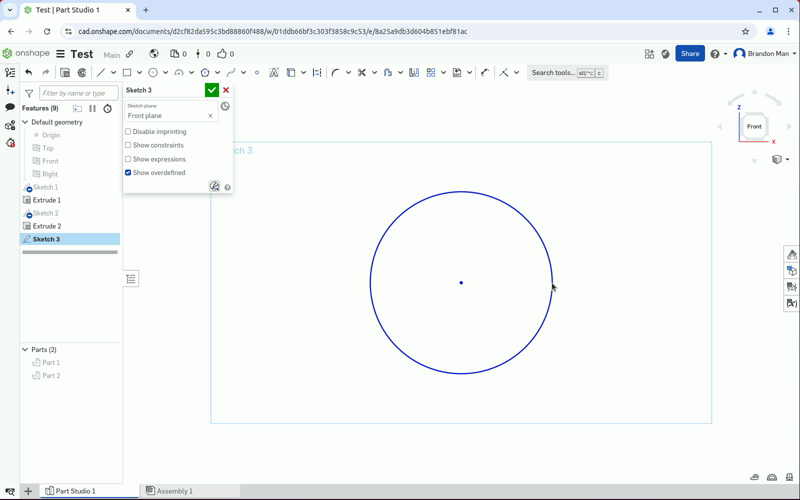
key(c)
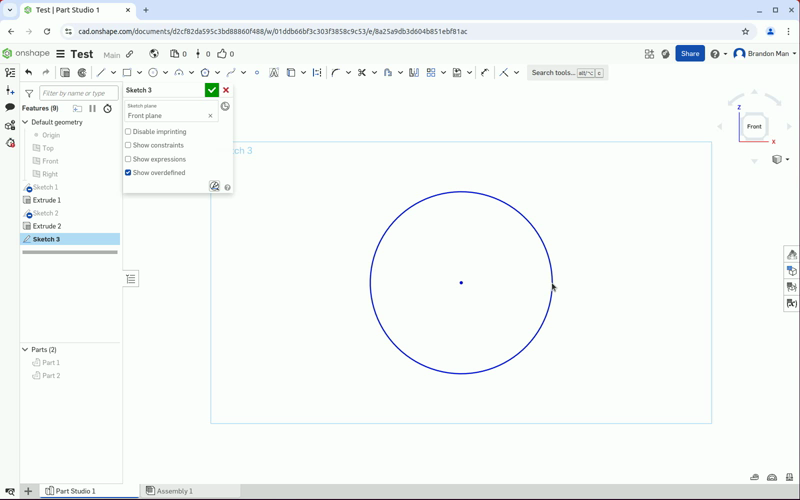
key_down(shift)
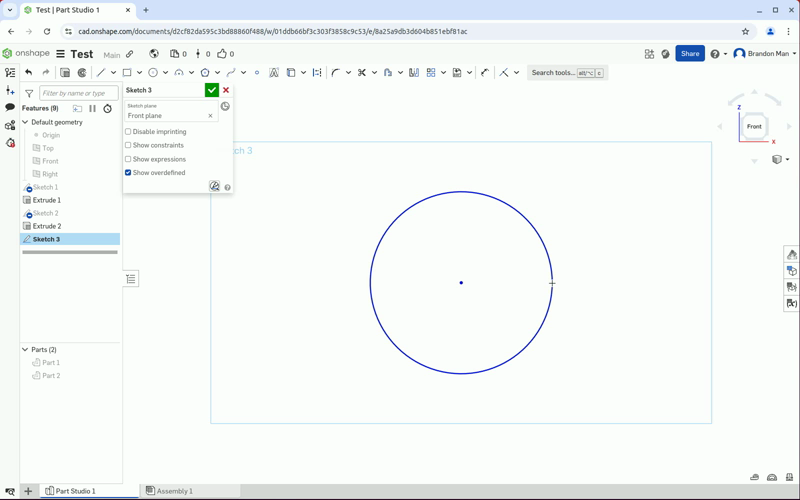
mouse_move(461, 282)
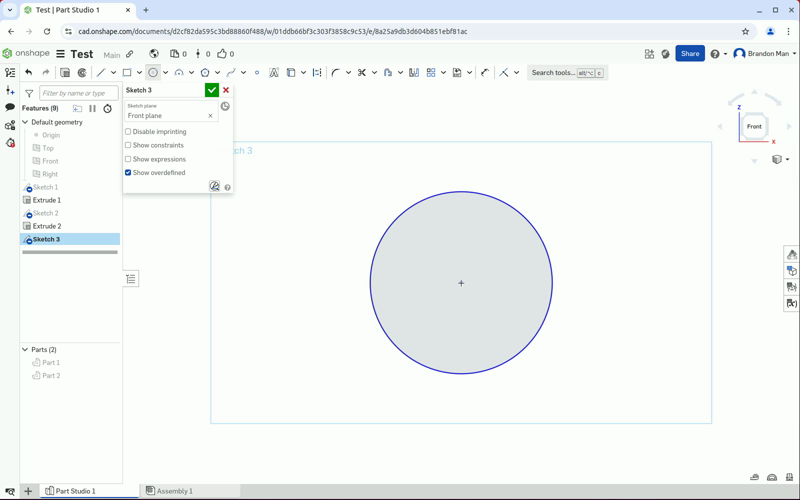
click(461, 282)
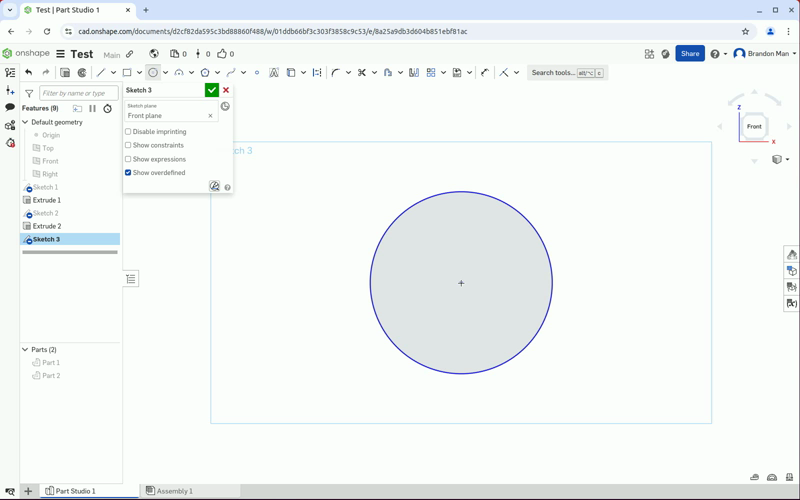
key_up(shift)
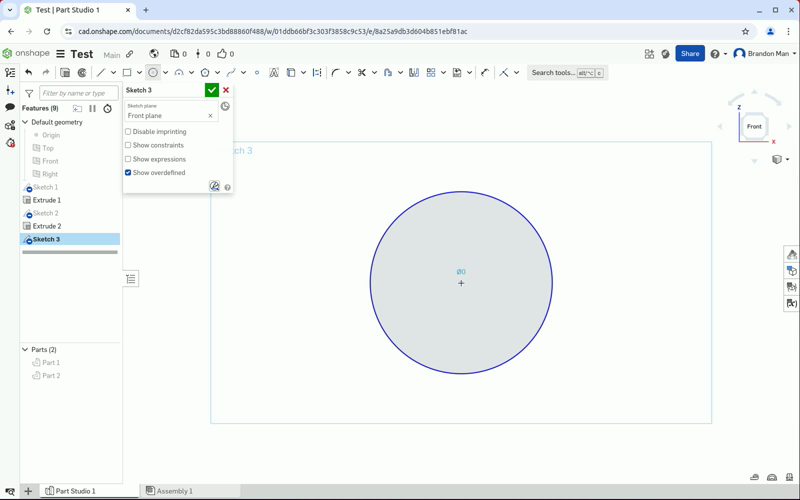
mouse_move(478, 282)
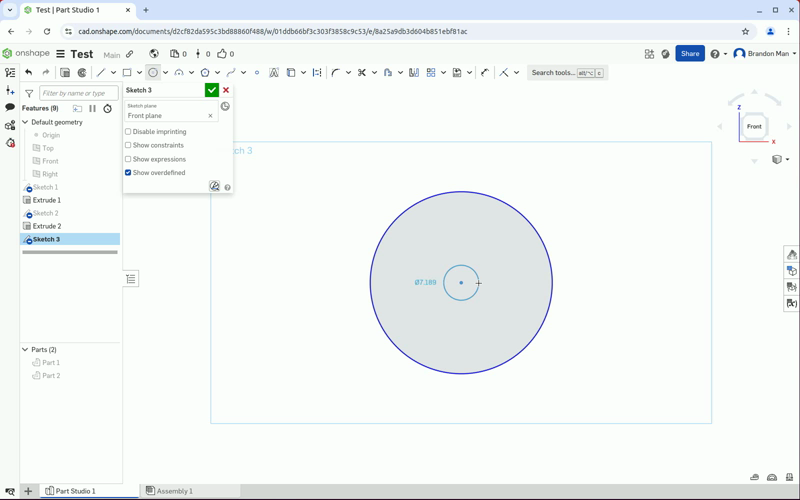
click(478, 282)
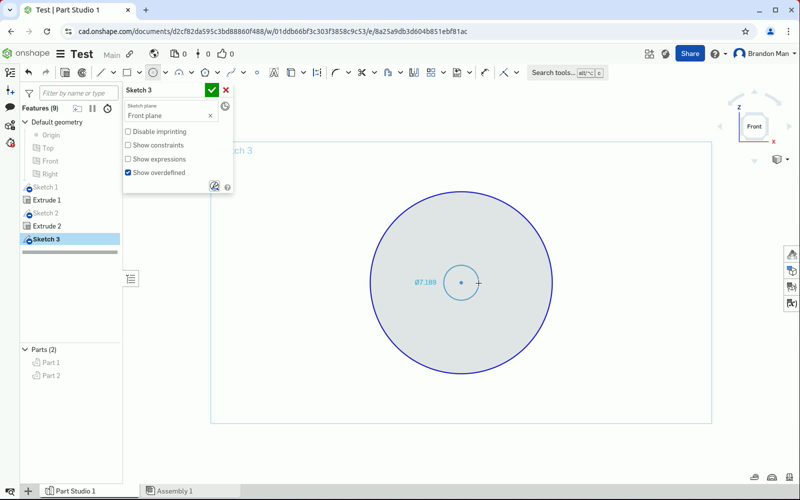
key(esc)
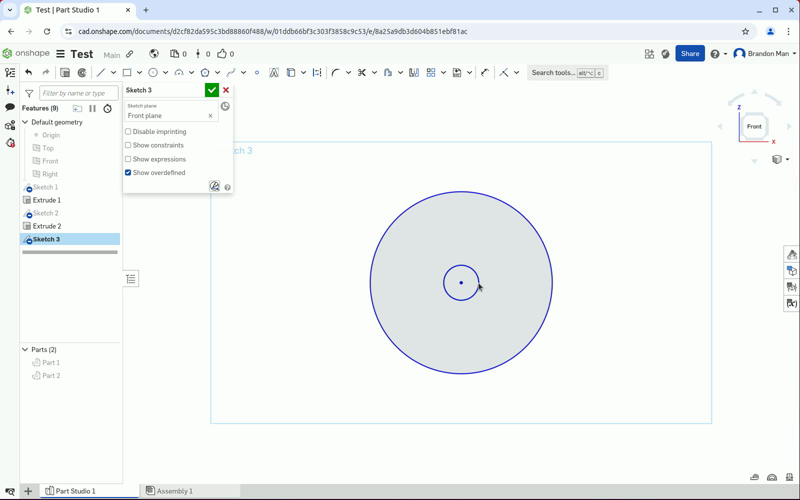
mouse_move(453, 346)
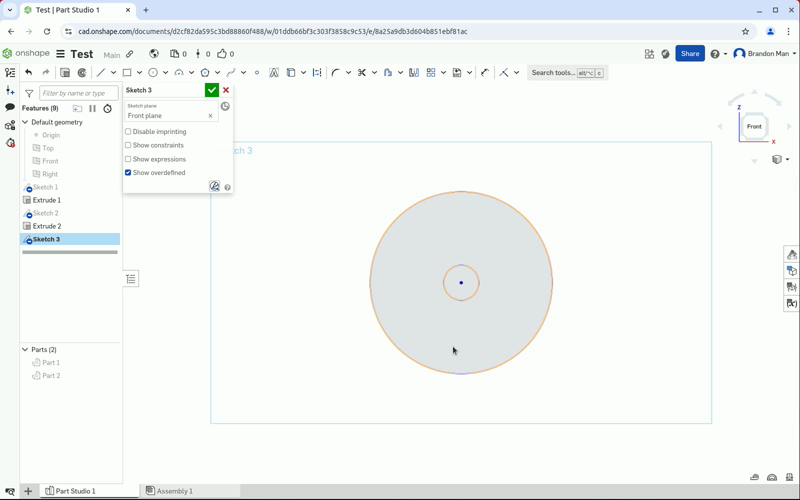
click(453, 346)
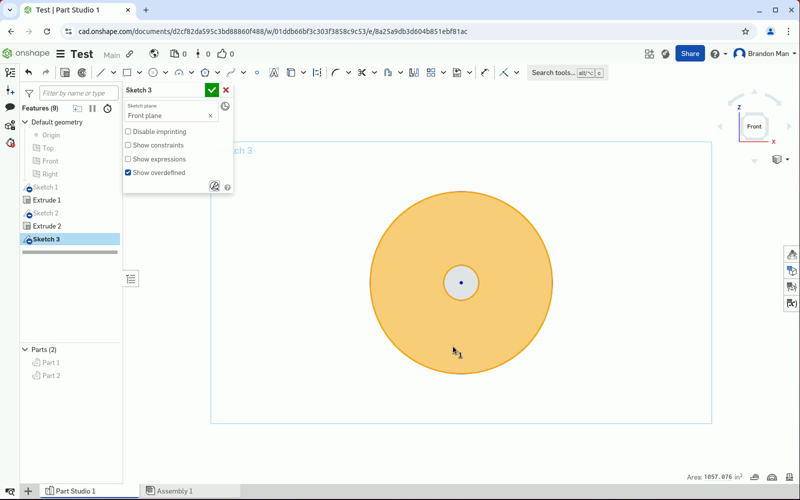
mouse_move(73, 352)
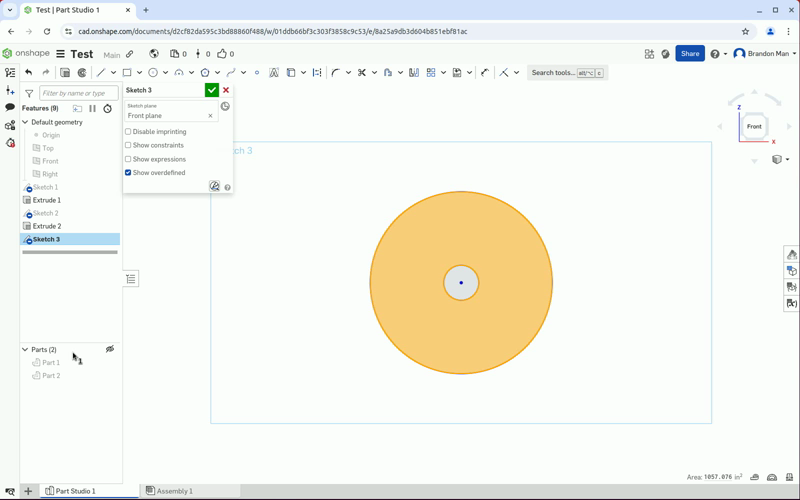
key(shift+y)
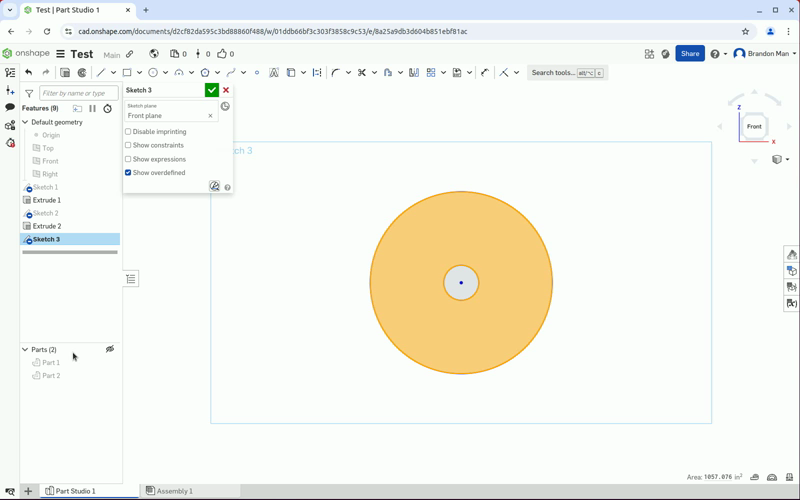
key(shift+e)
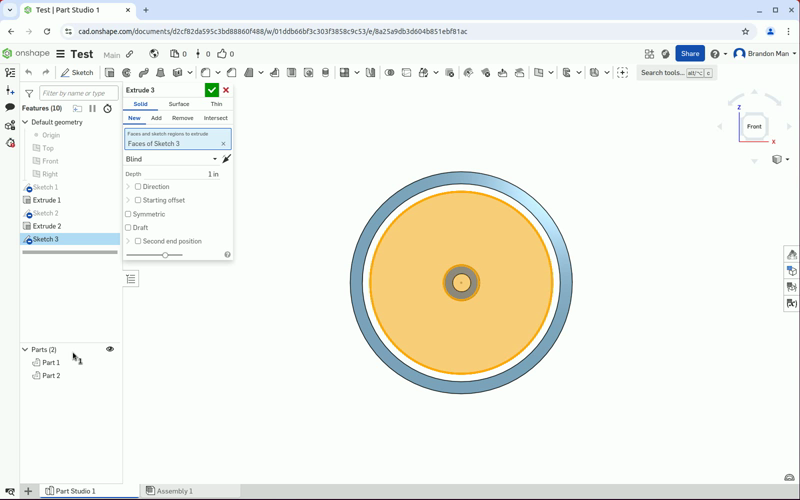
mouse_move(143, 106)
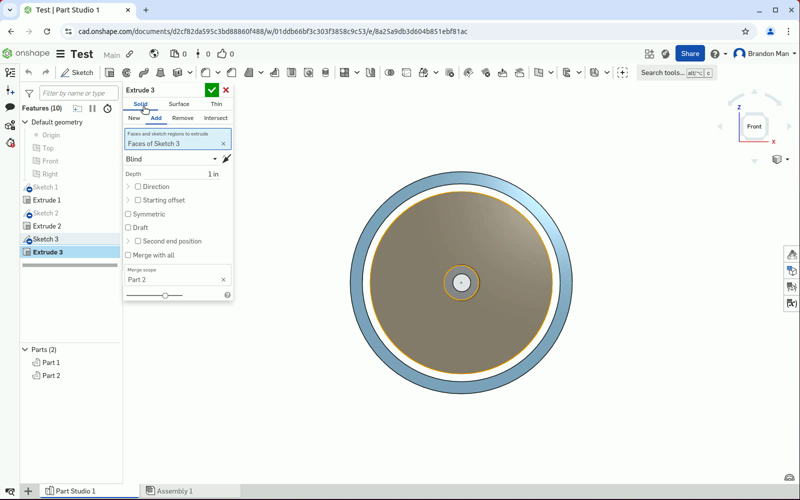
click(143, 106)
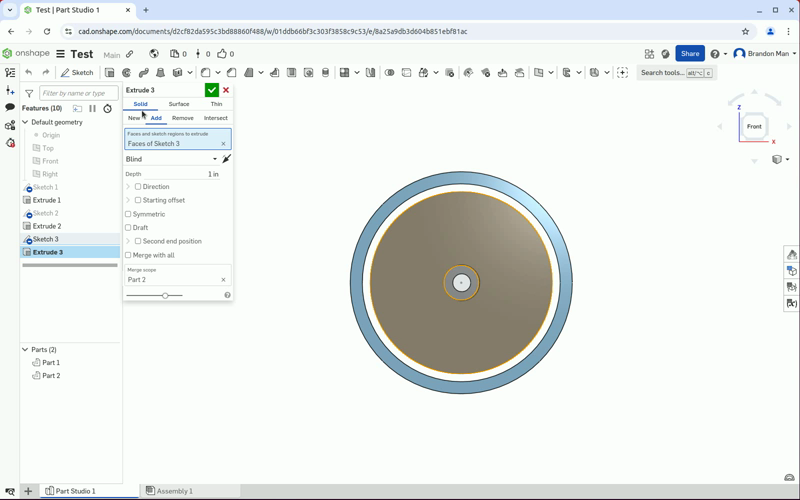
mouse_move(137, 120)
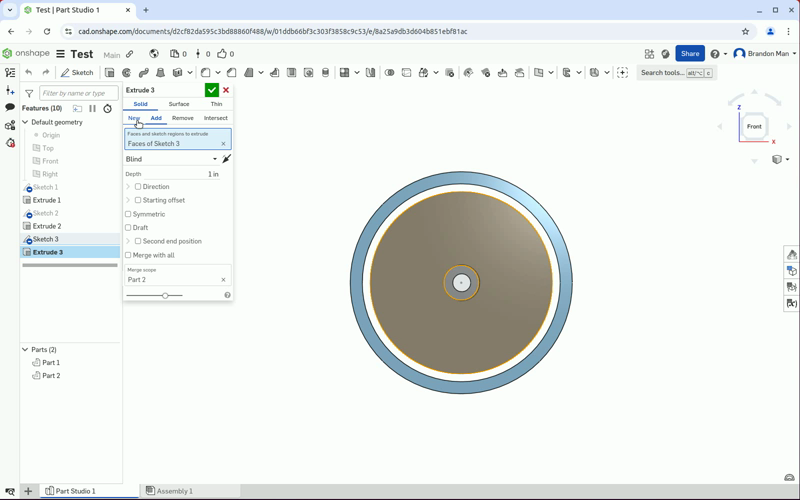
click(137, 120)
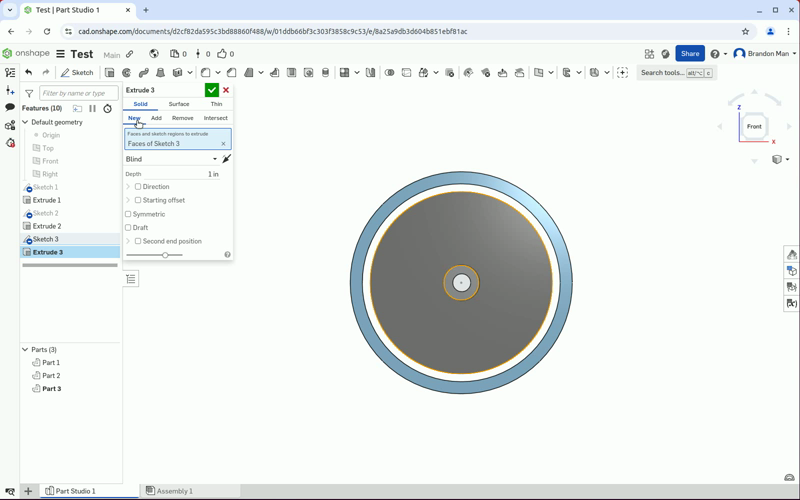
key(tab, 4)
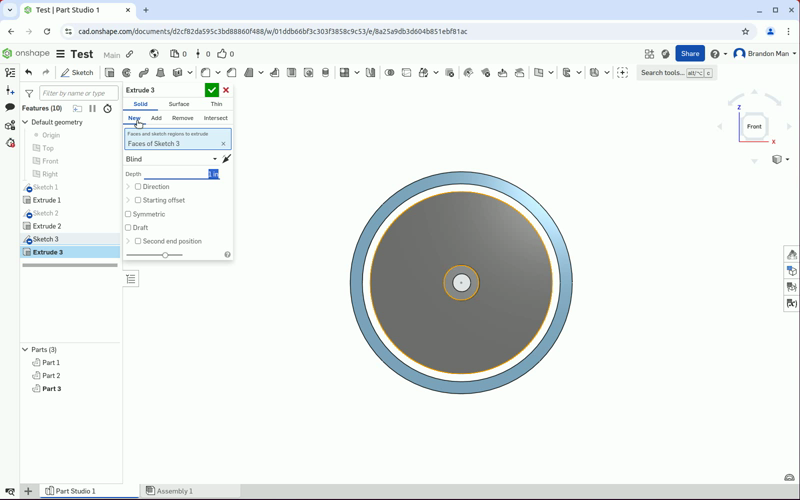
text(3.37)
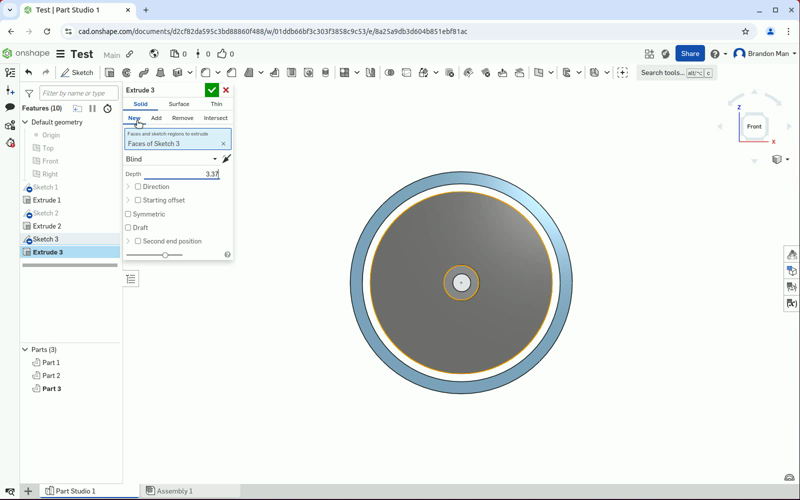
key(enter)
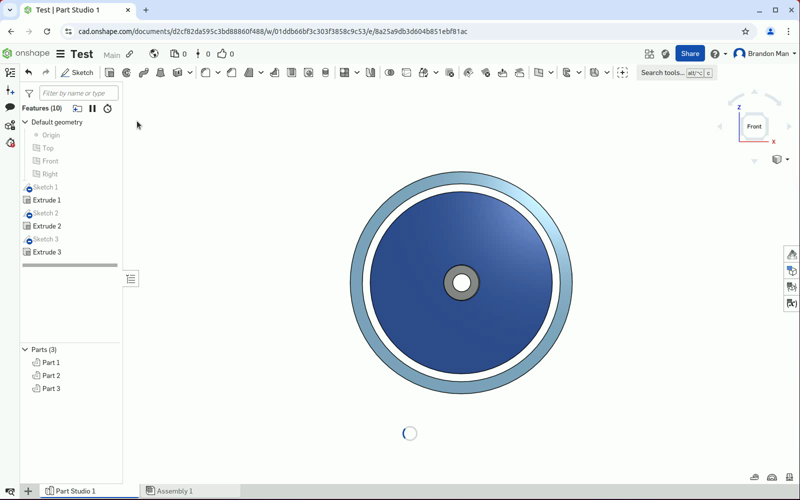
key(shift+h)
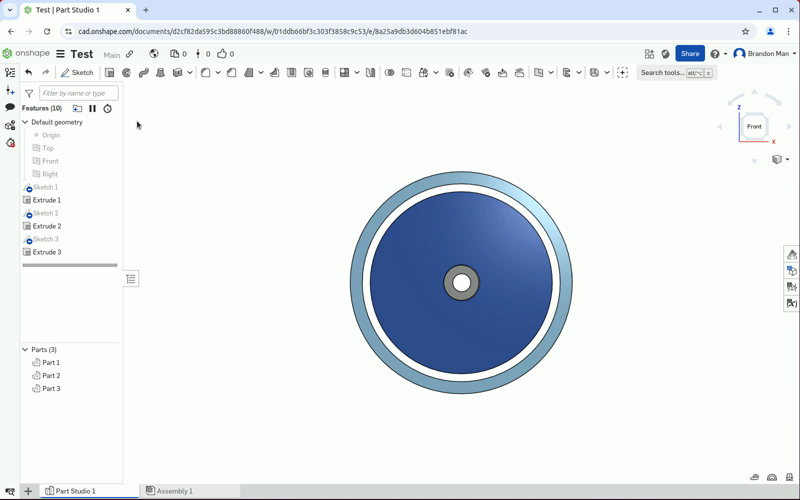
key(shift+h)
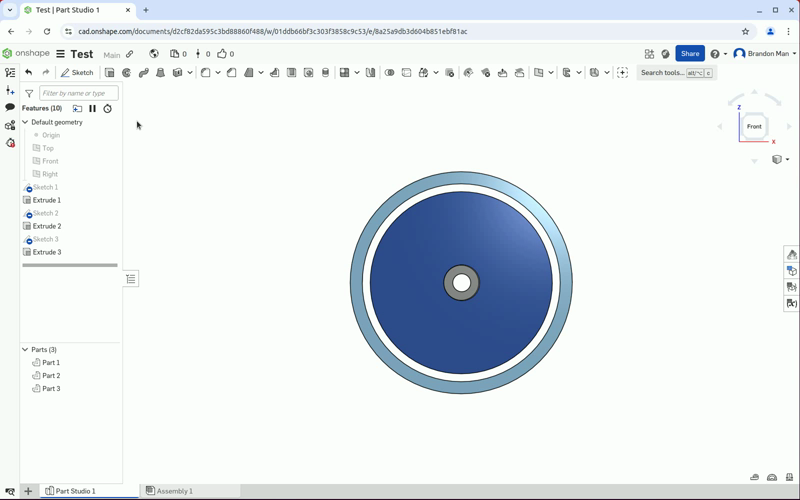
key(shift+7)
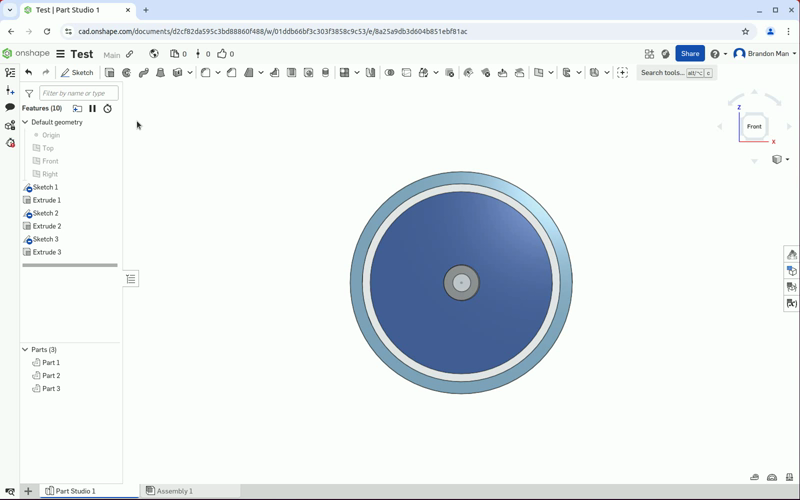
key(left, 2)
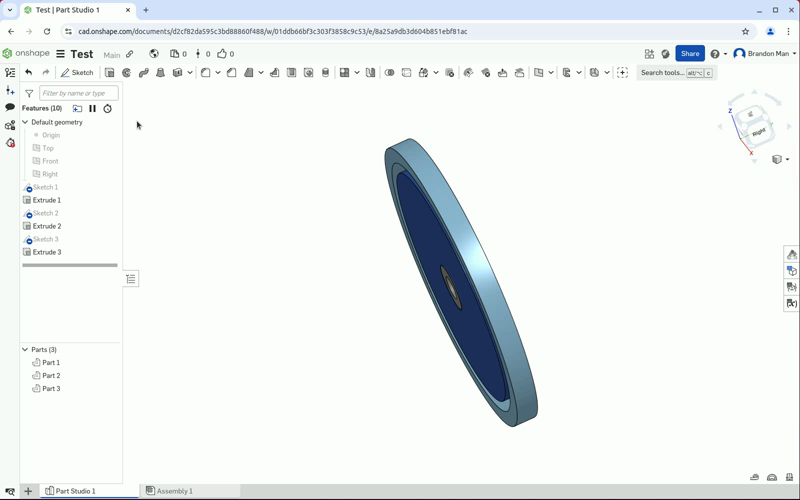
key(down, 2)
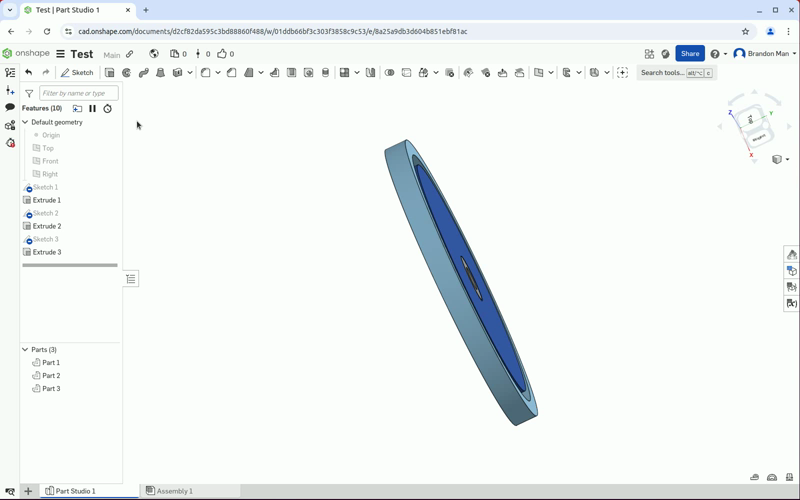
key(up, 2)
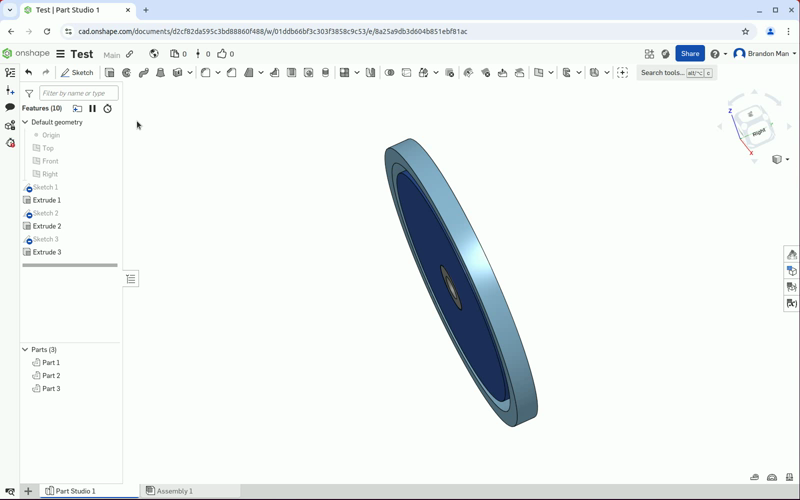
key(right, 2)
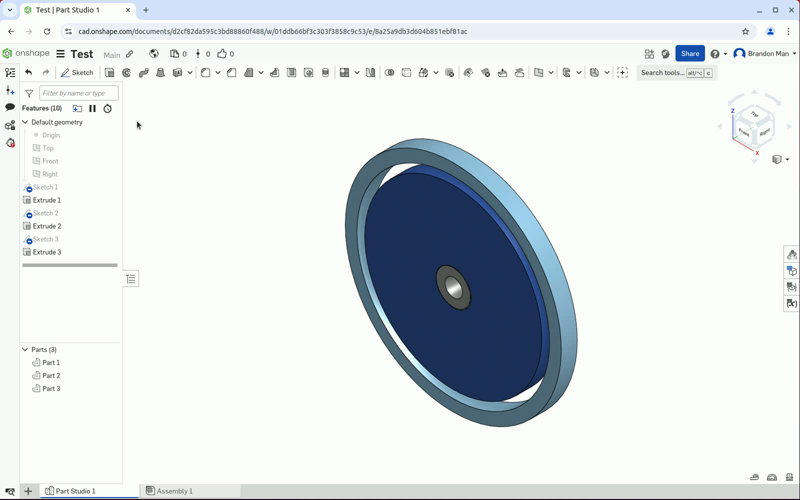
mouse_move(73, 189)
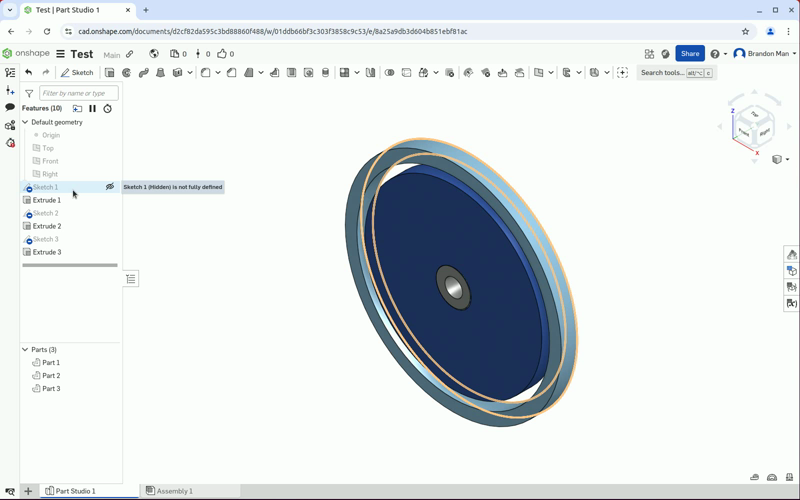
click(73, 189)